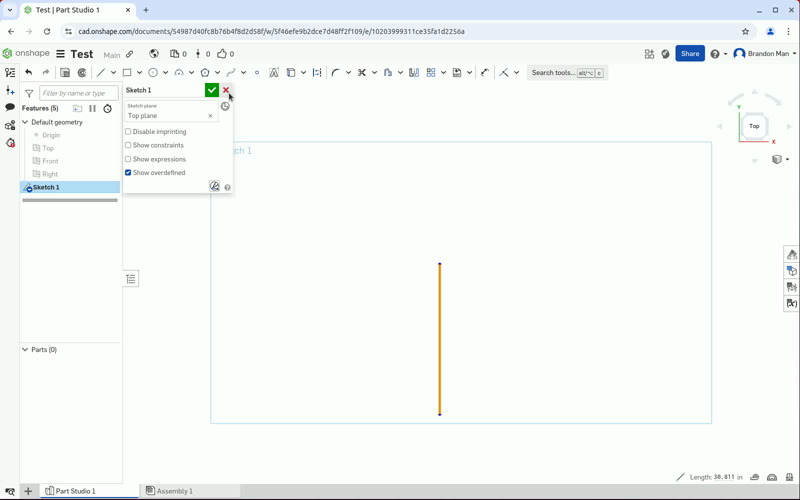
key(shift+h)
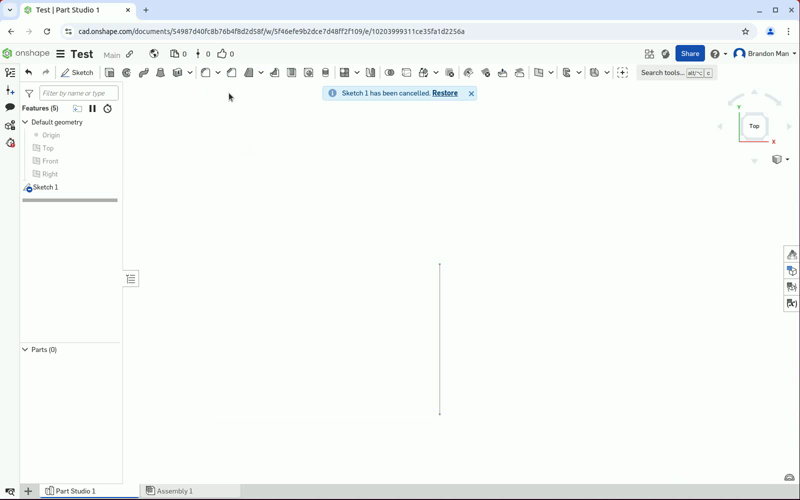
key(shift+s)
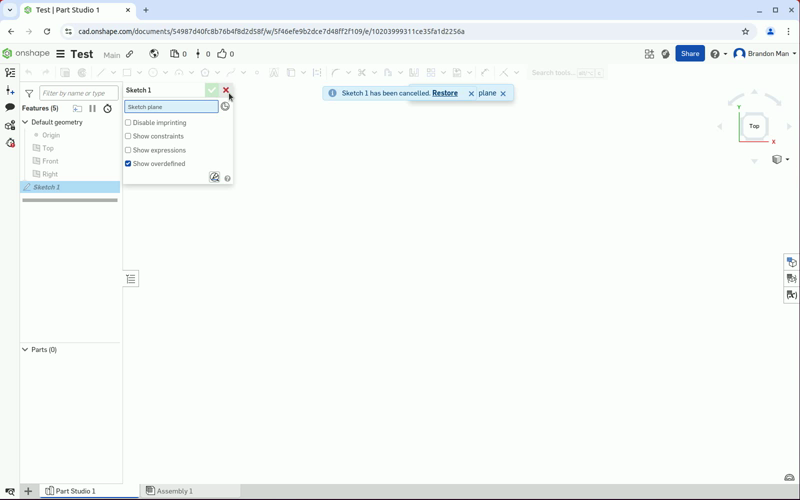
mouse_move(73, 150)
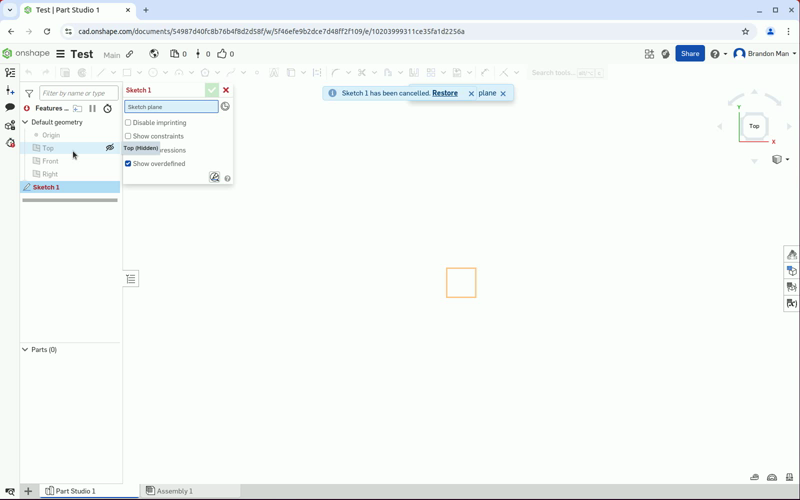
click(73, 150)
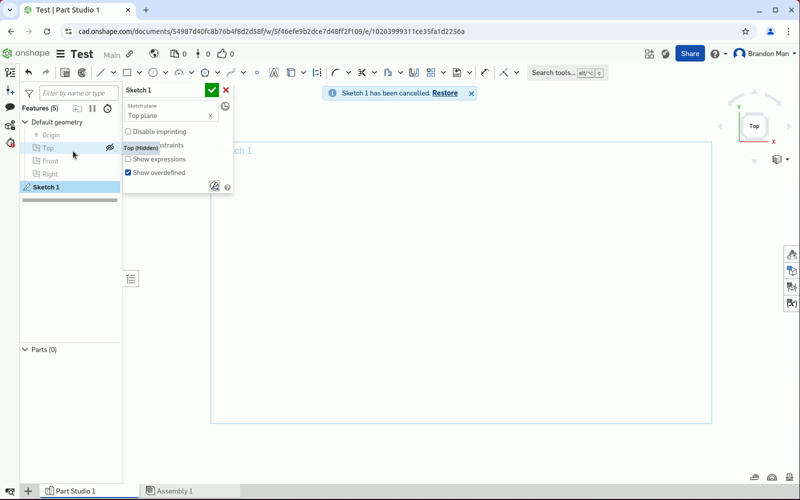
mouse_move(73, 352)
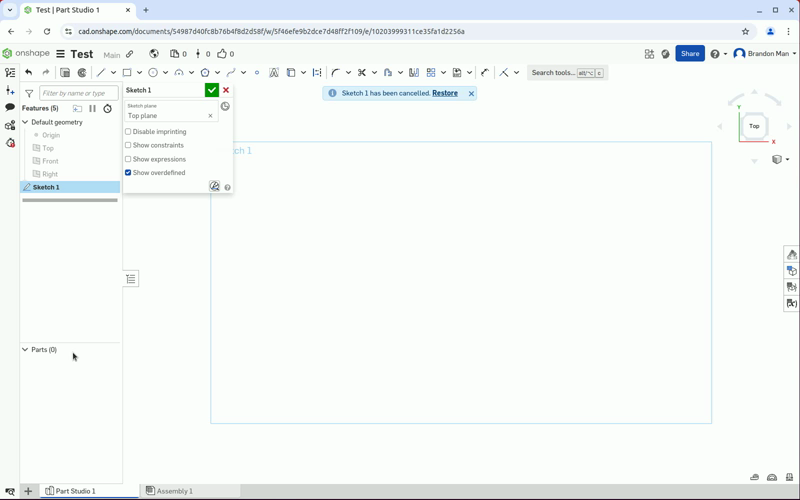
key(y)
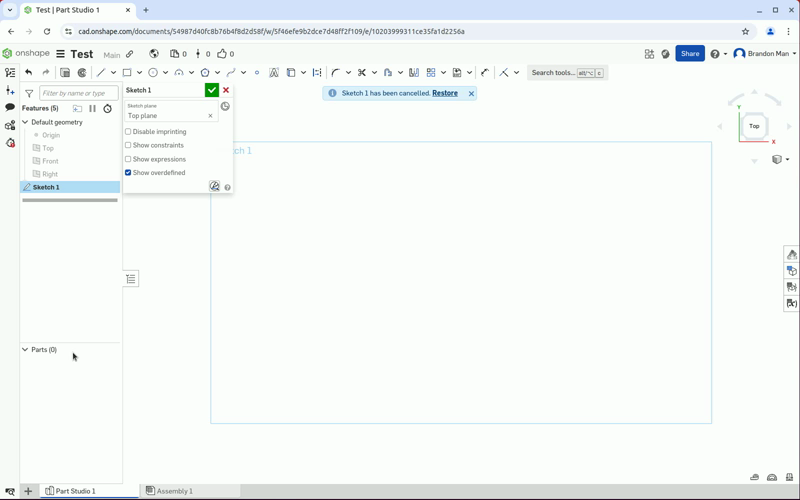
key(l)
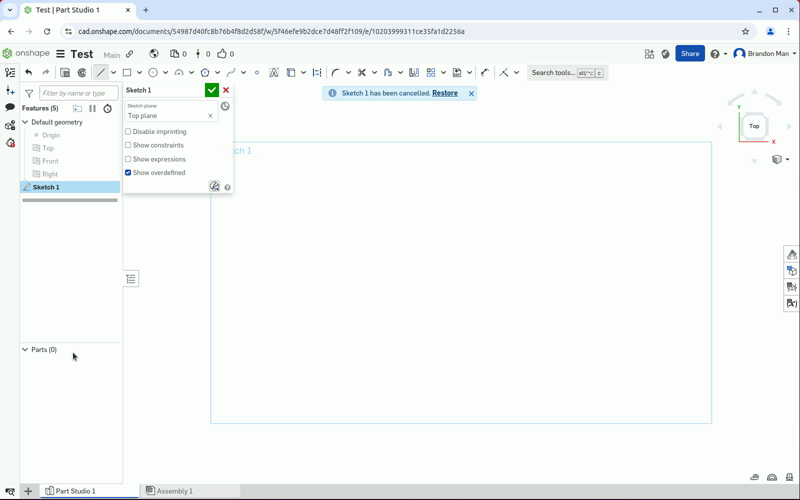
key_down(shift)
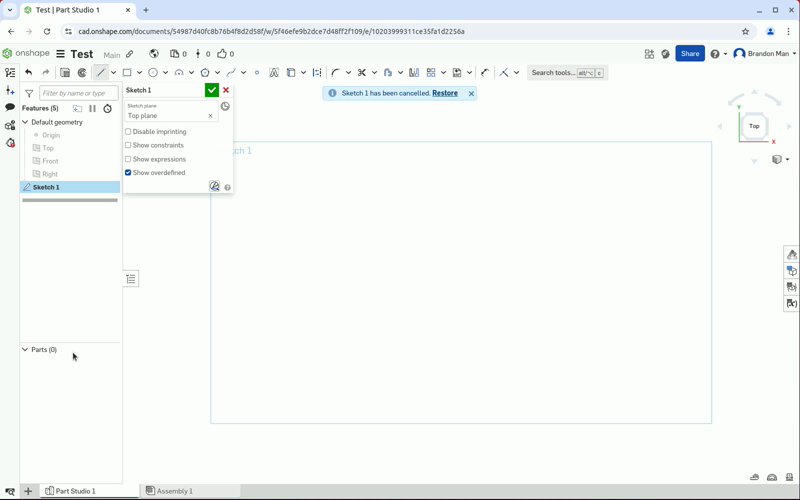
mouse_move(356, 312)
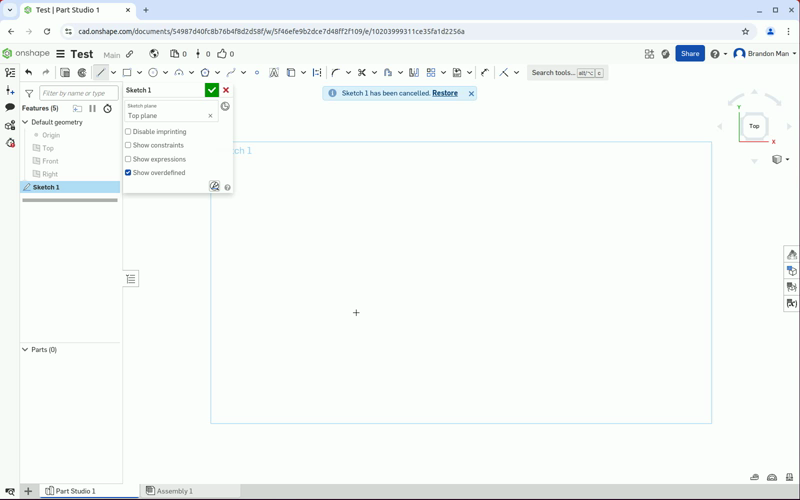
click(356, 312)
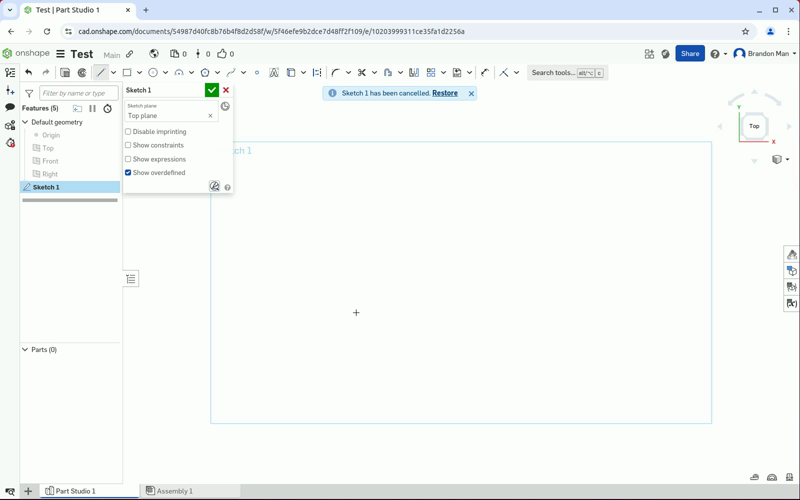
key_up(shift)
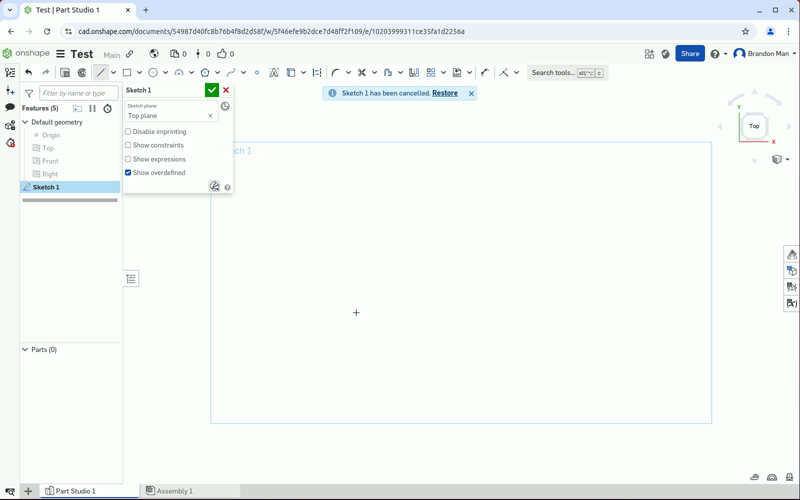
key_down(shift)
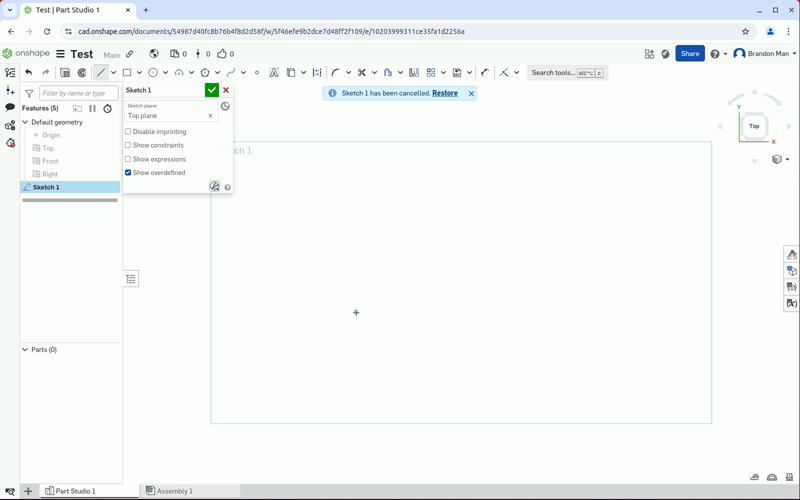
mouse_move(567, 312)
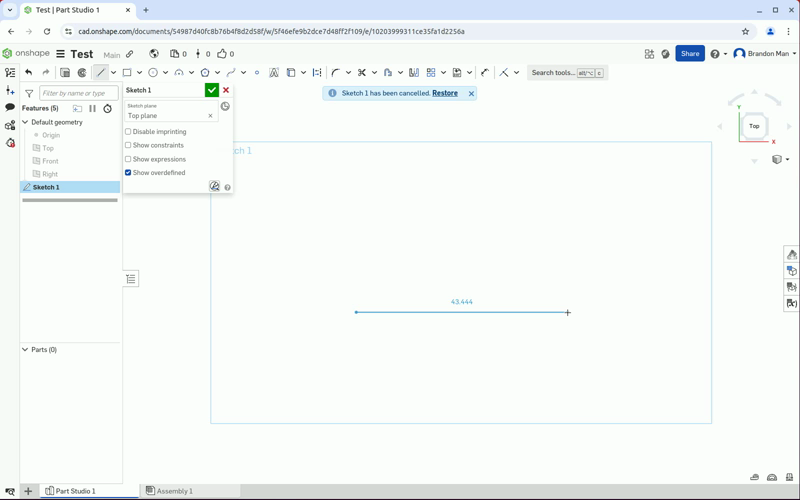
click(567, 312)
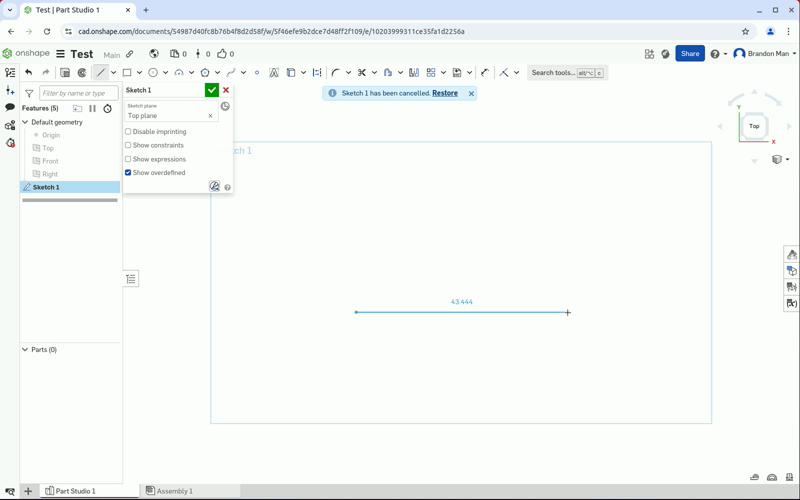
key_up(shift)
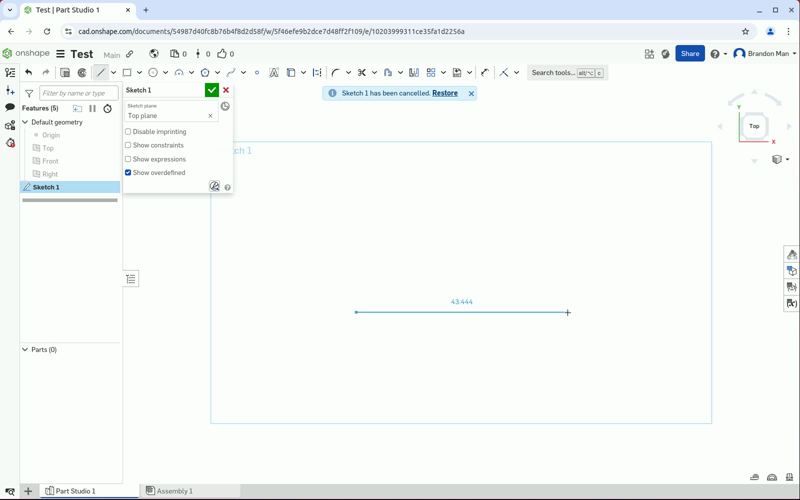
key_down(shift)
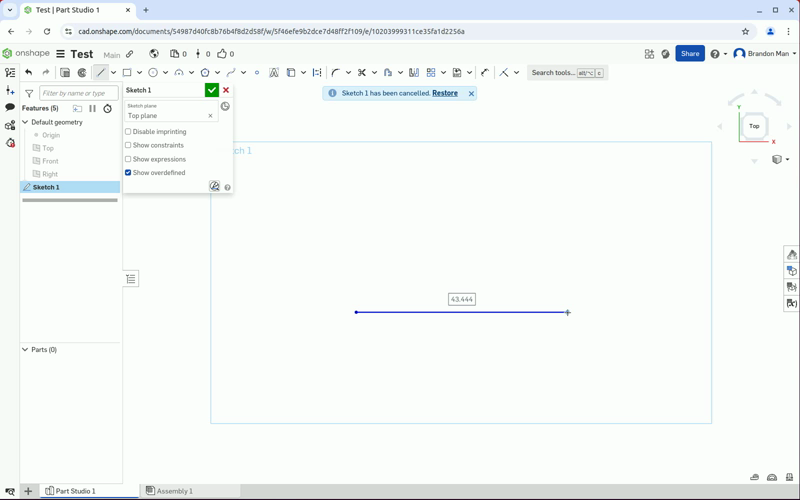
mouse_move(567, 192)
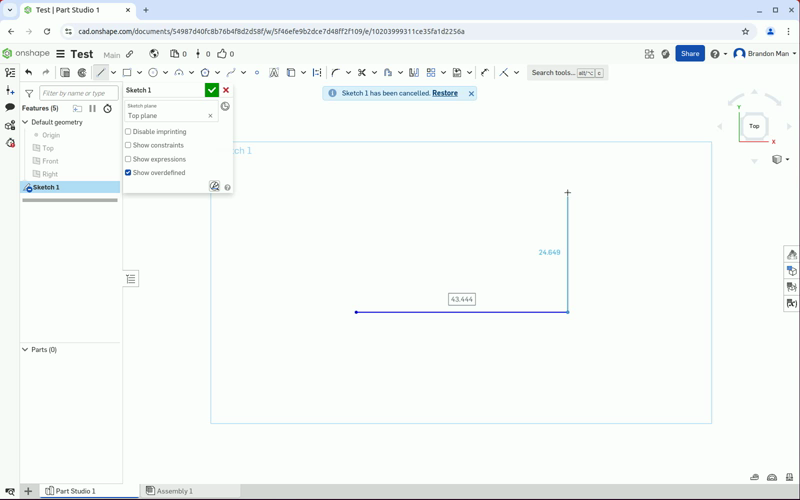
click(567, 192)
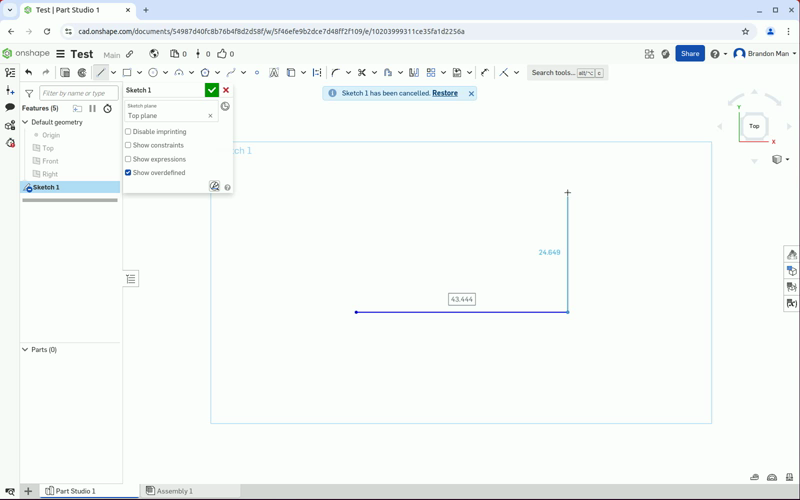
key_up(shift)
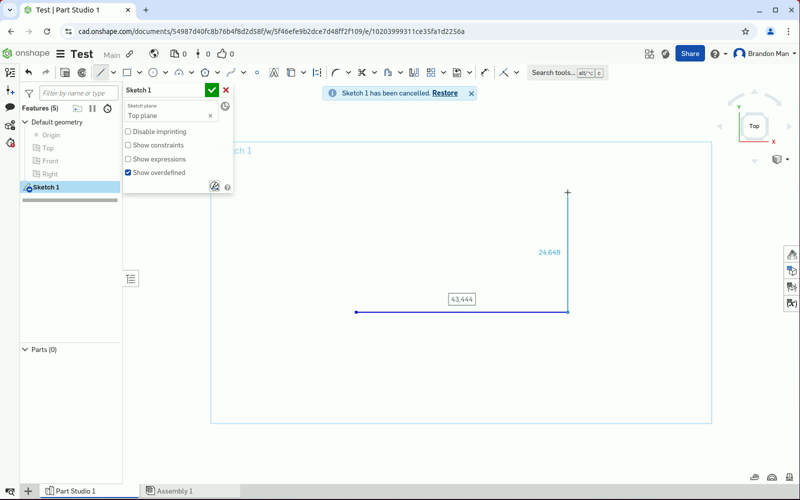
key_down(shift)
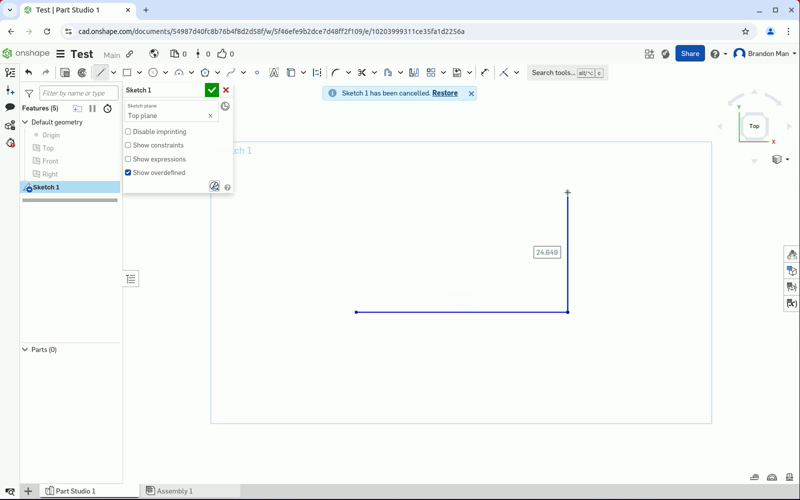
mouse_move(356, 192)
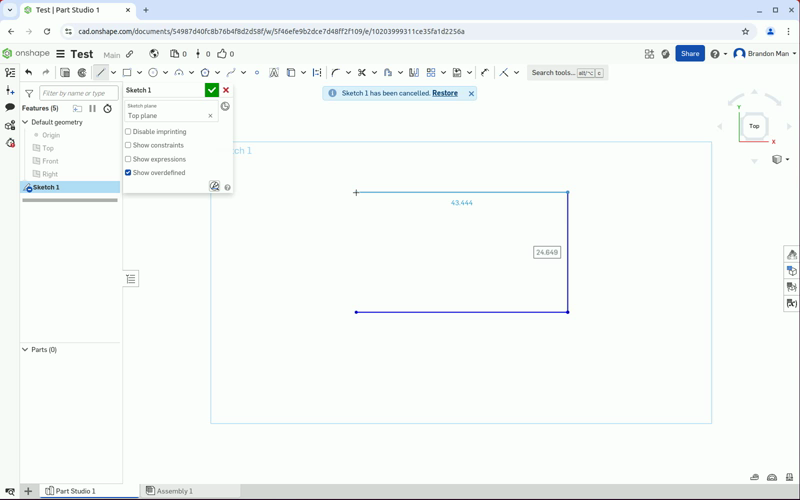
click(356, 192)
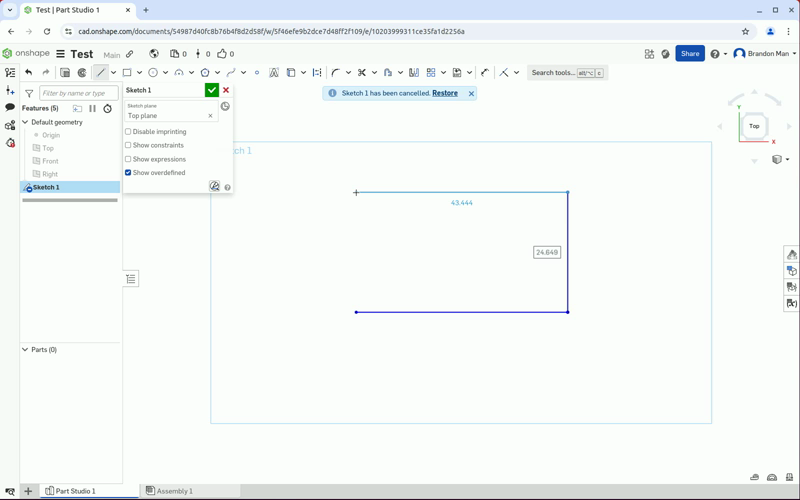
key_up(shift)
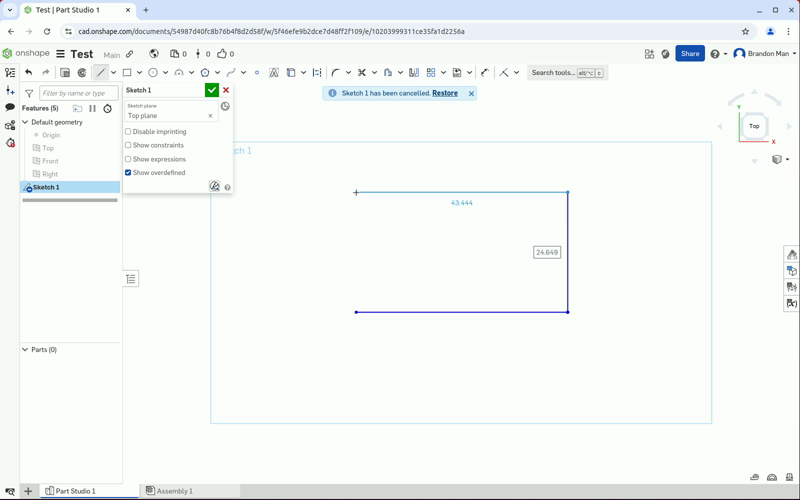
key_down(shift)
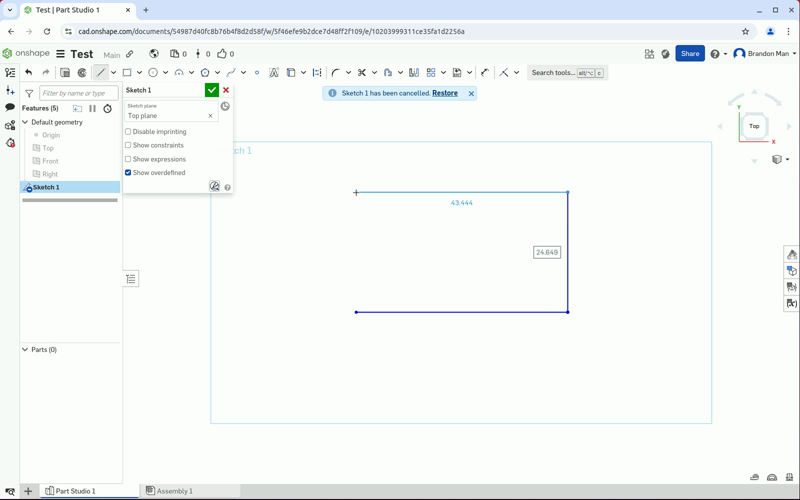
mouse_move(356, 312)
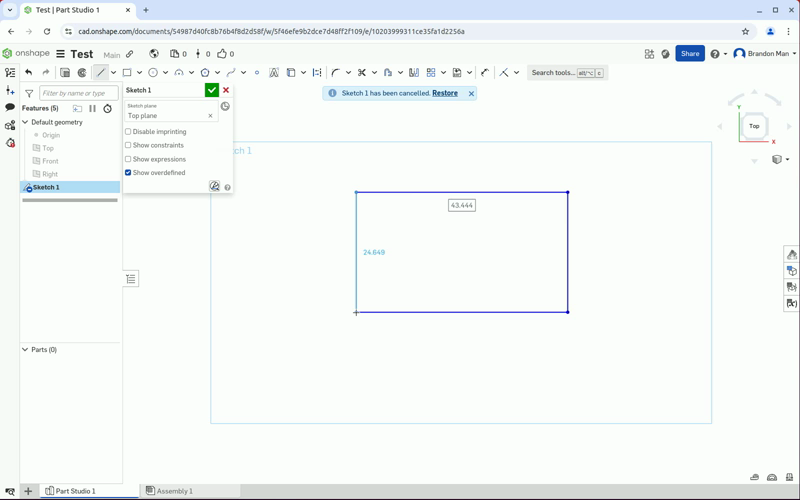
key_up(shift)
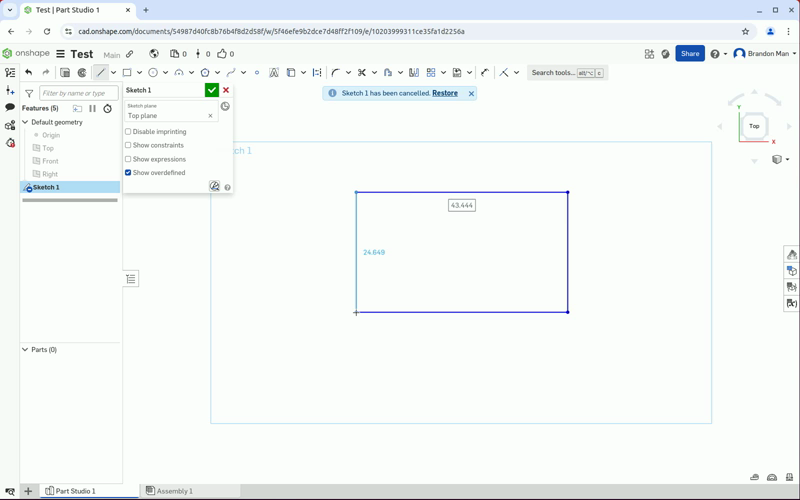
click(356, 312)
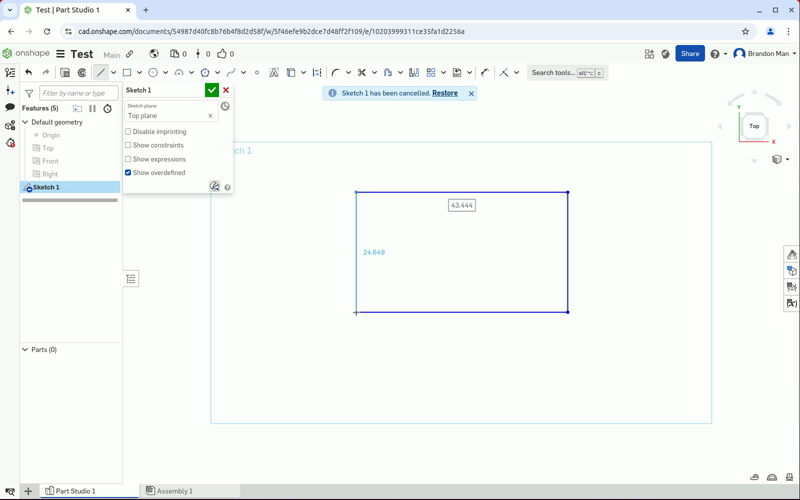
key(esc)
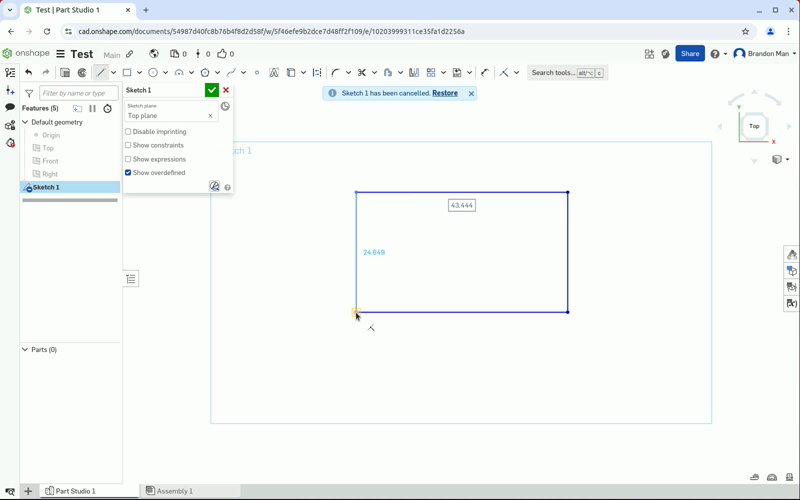
mouse_move(490, 283)
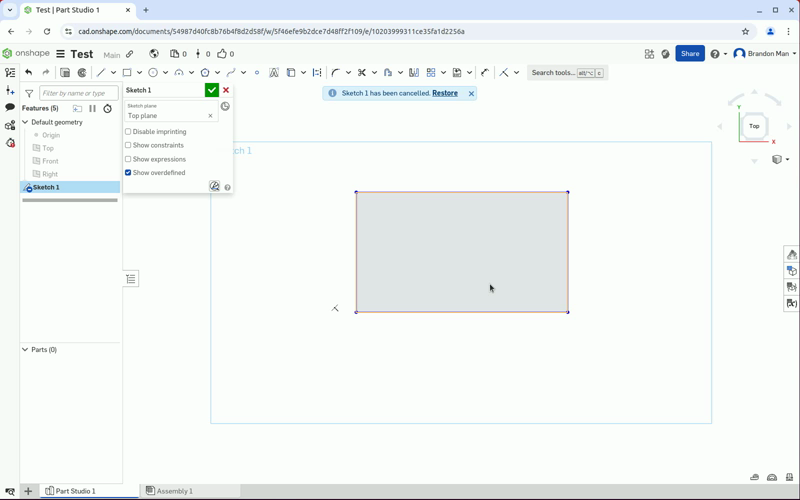
click(490, 283)
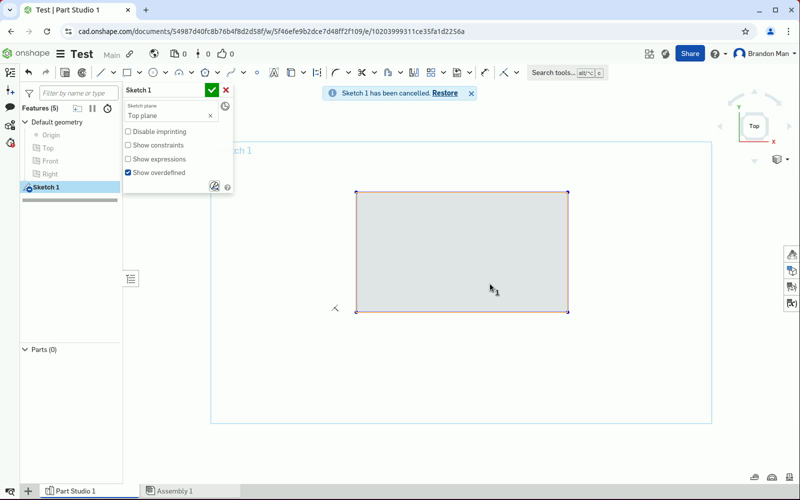
mouse_move(73, 352)
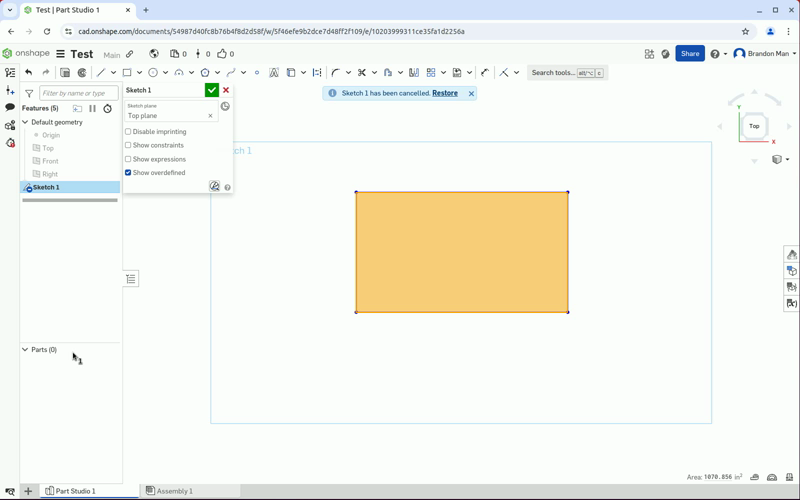
key(shift+y)
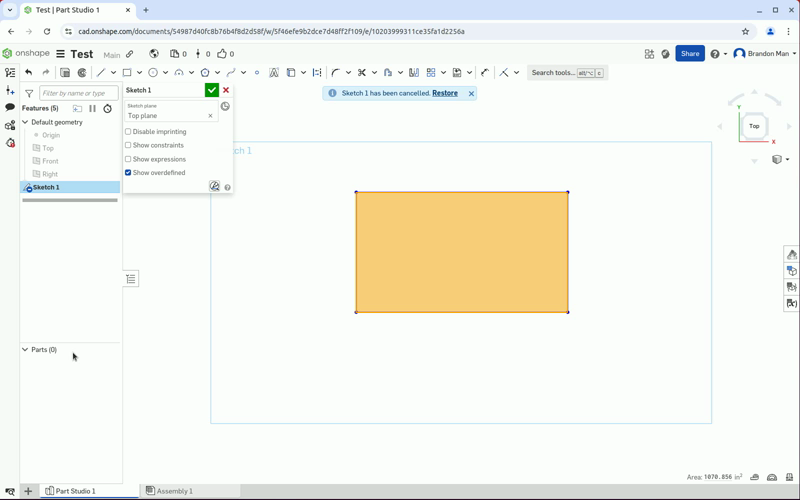
key(shift+e)
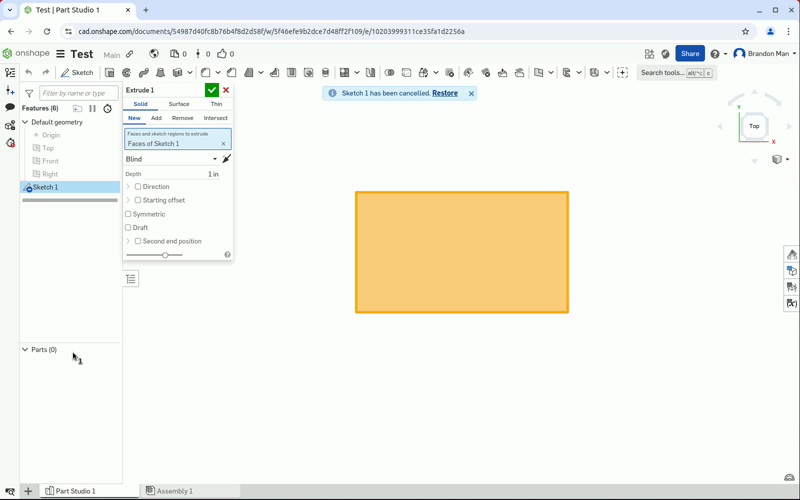
mouse_move(143, 106)
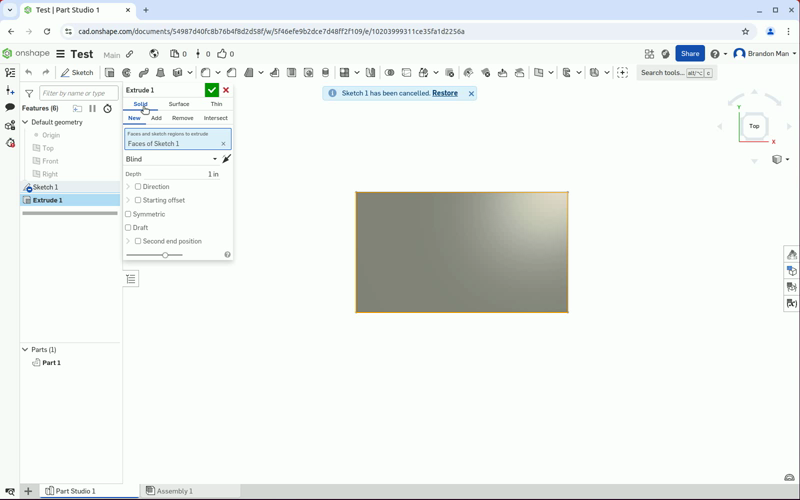
click(143, 106)
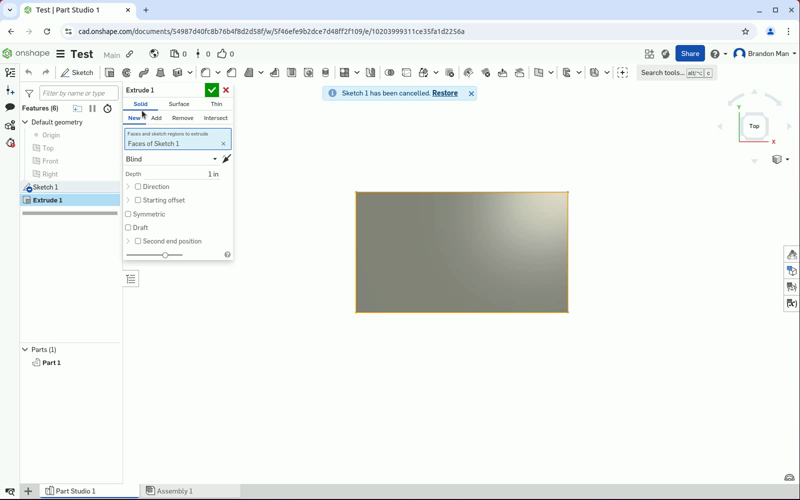
mouse_move(137, 120)
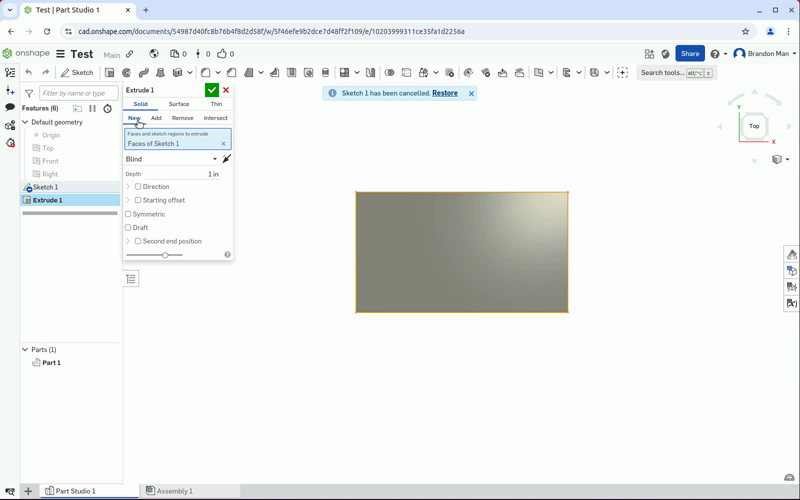
click(137, 120)
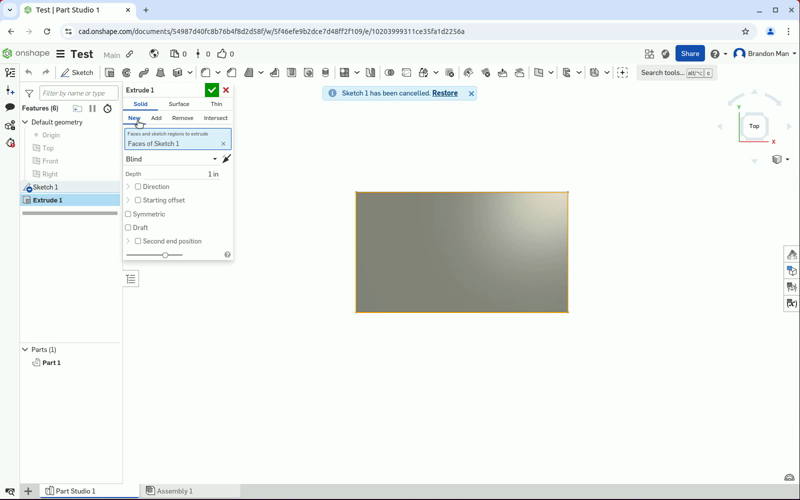
key(tab, 4)
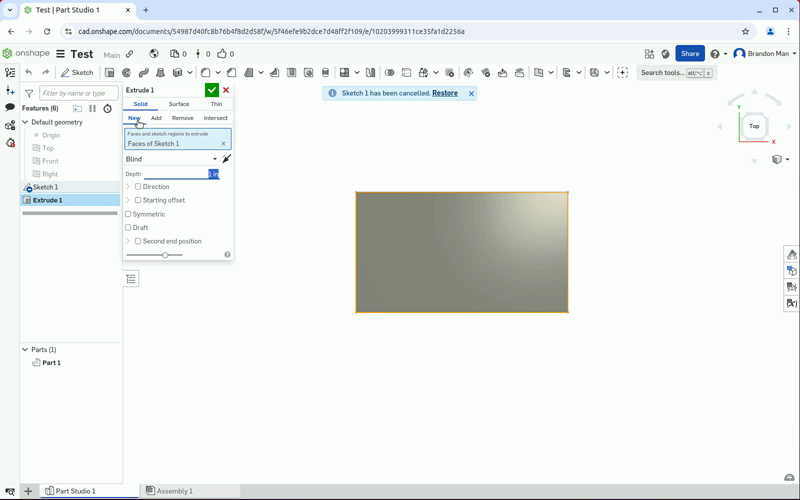
text(1.685)
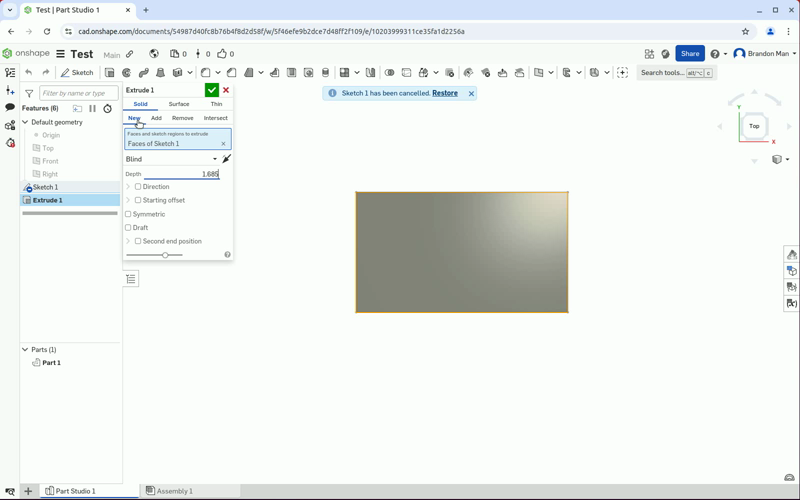
key(enter)
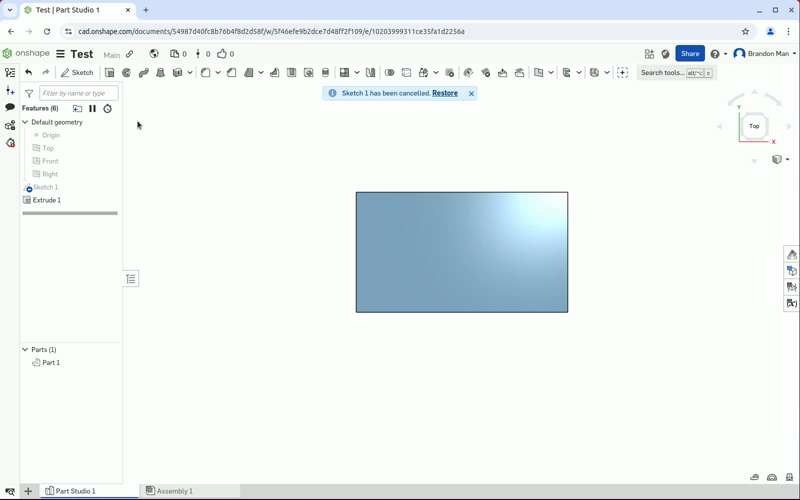
key(shift+h)
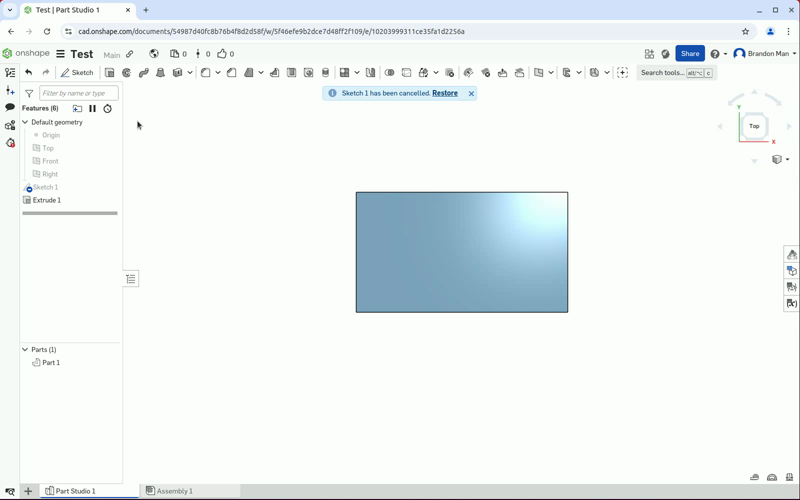
key(shift+h)
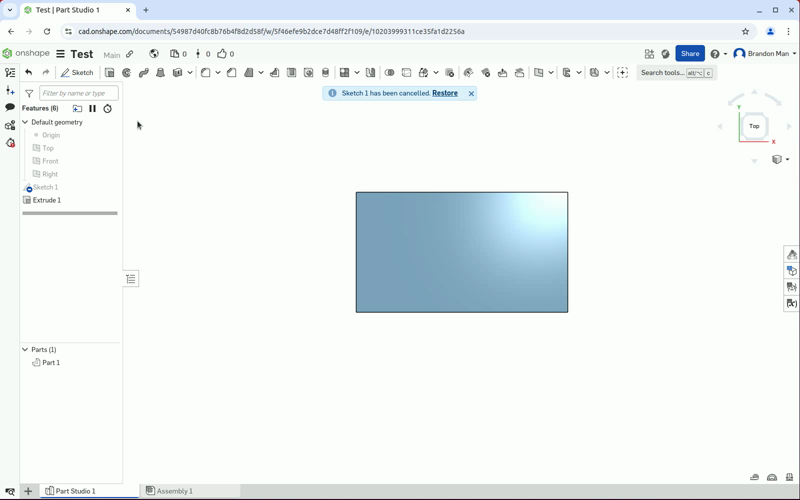
mouse_move(73, 189)
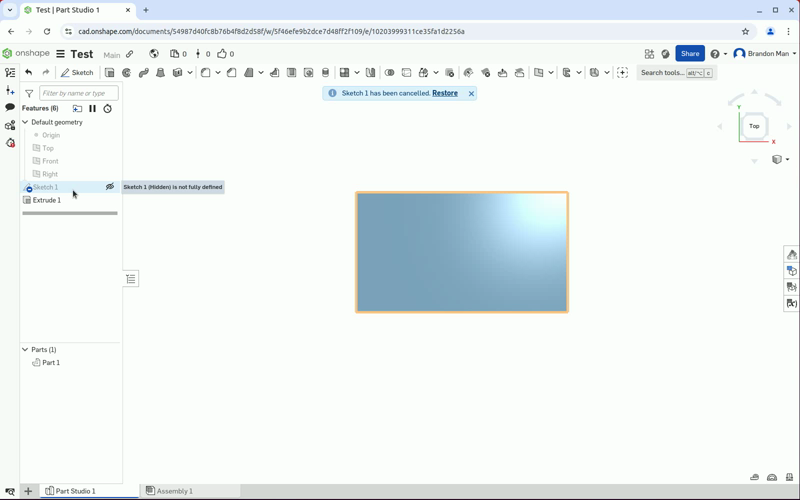
click(73, 189)
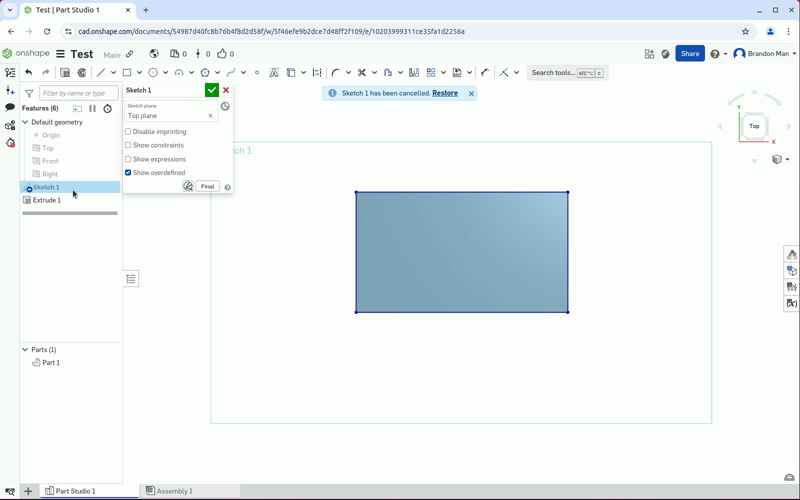
mouse_move(229, 92)
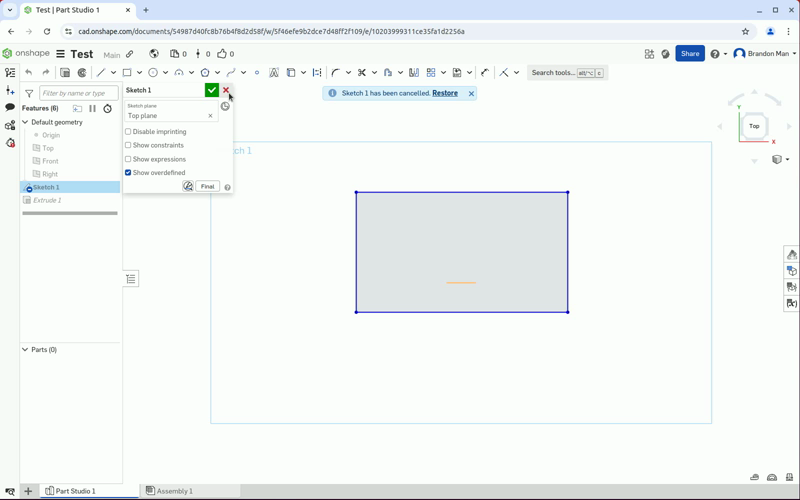
click(229, 92)
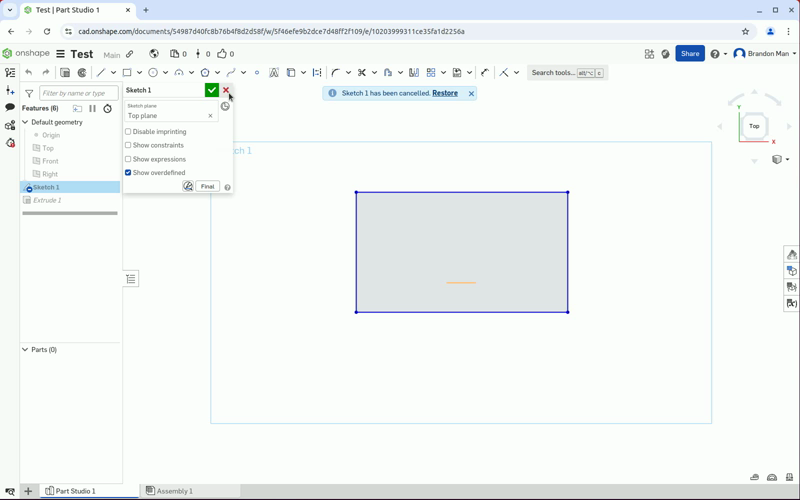
key(shift+s)
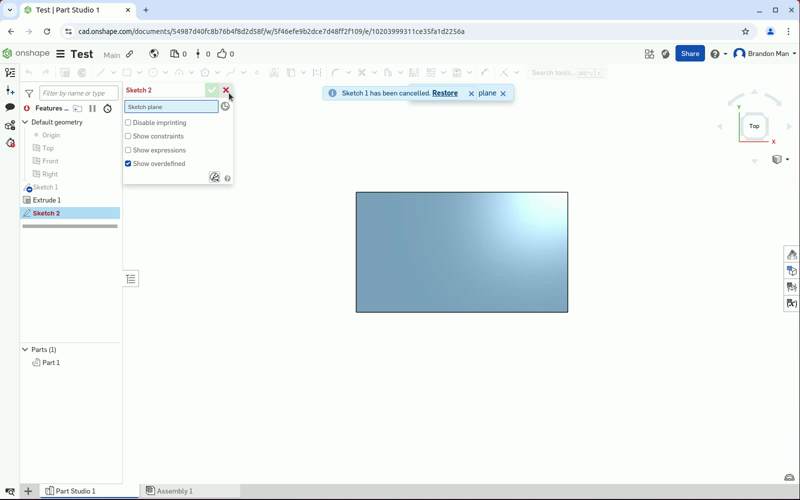
mouse_move(73, 150)
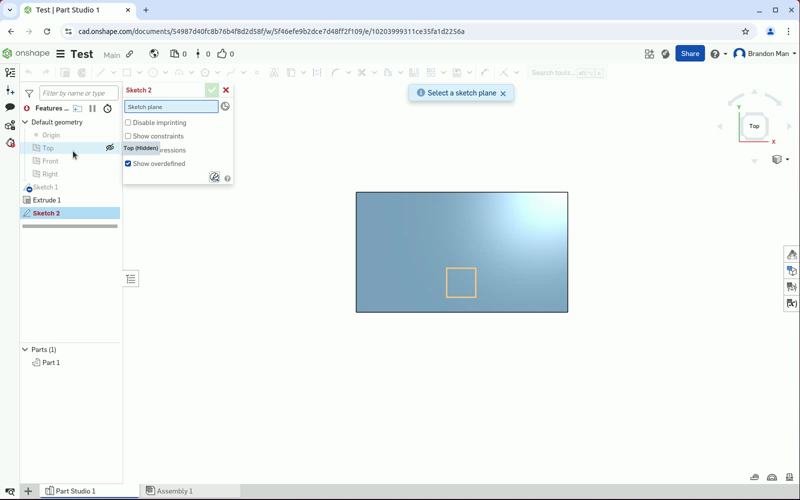
click(73, 150)
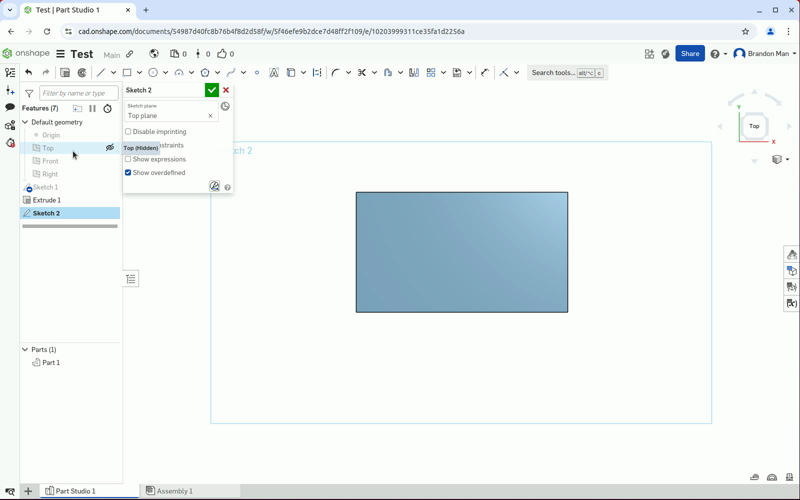
mouse_move(73, 352)
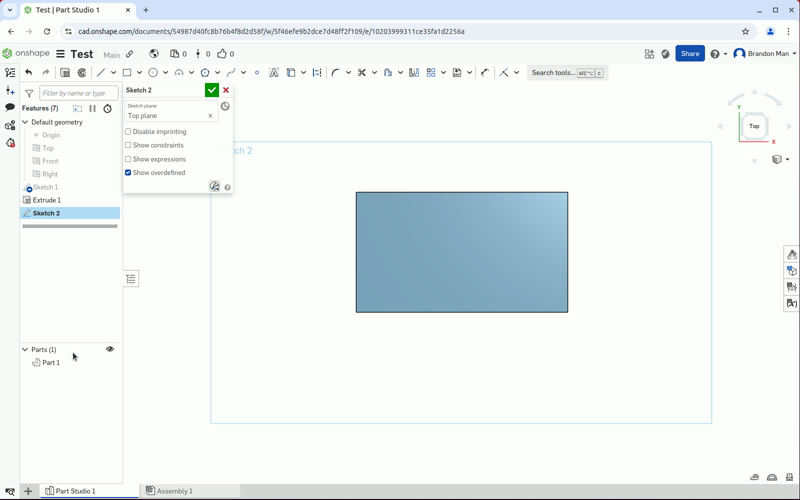
key(y)
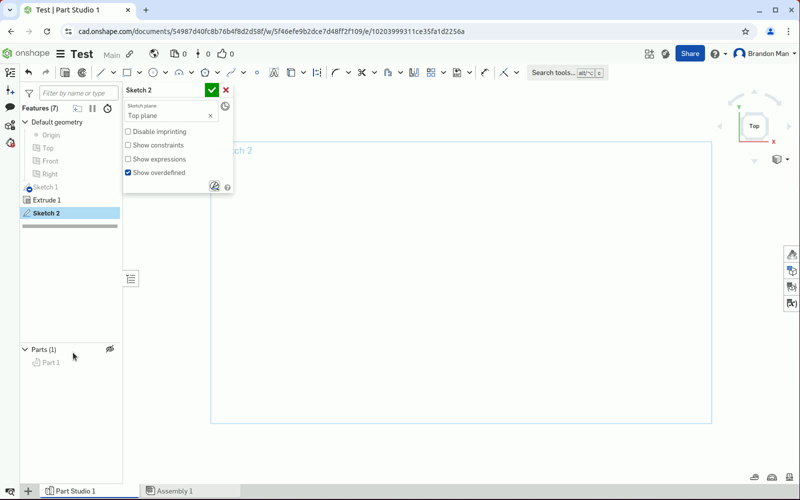
key(l)
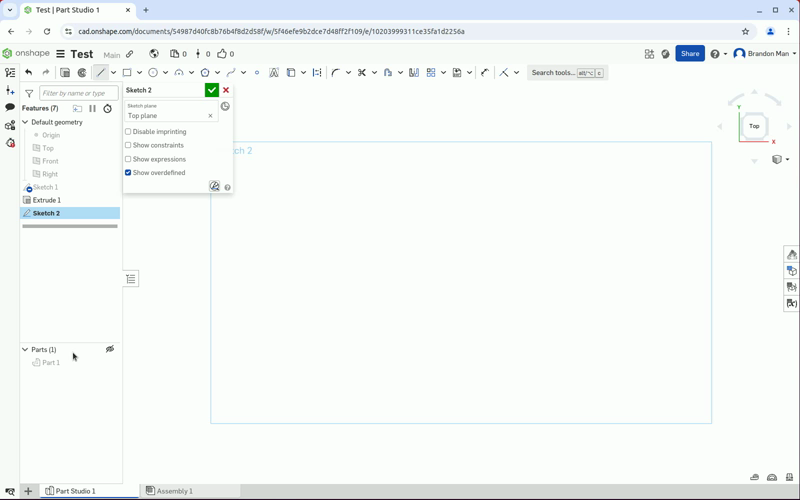
key_down(shift)
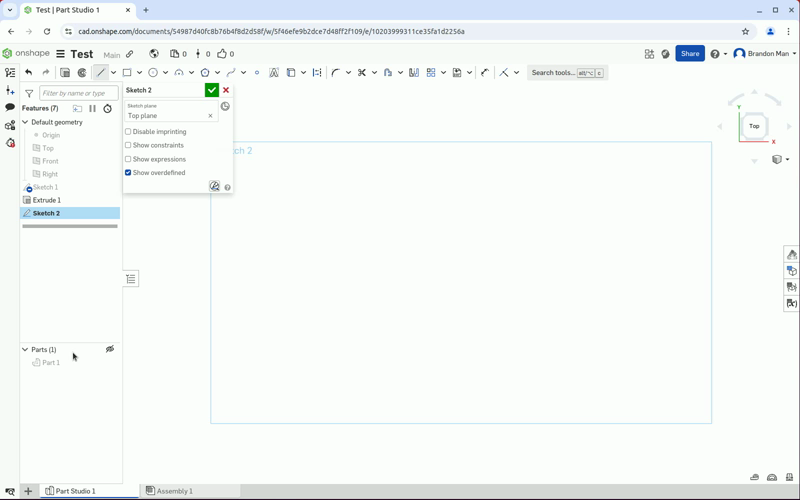
mouse_move(351, 316)
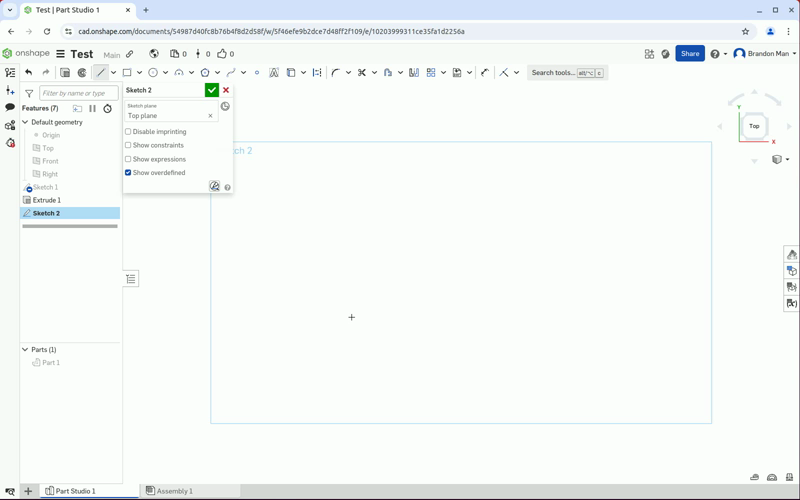
click(351, 316)
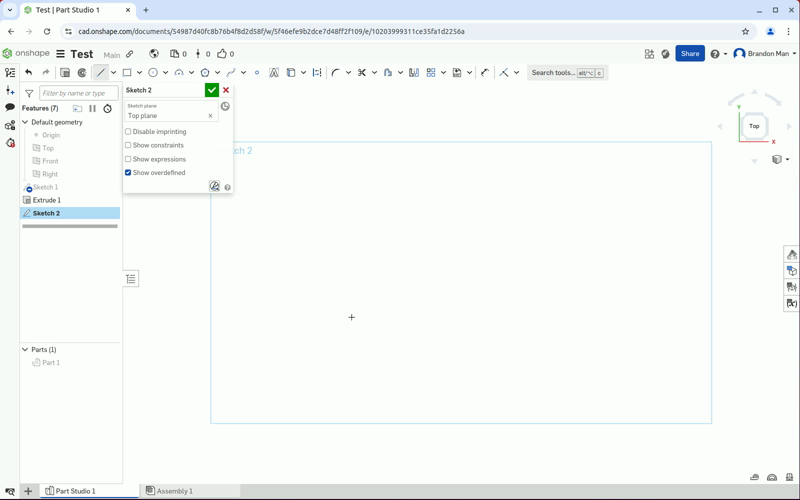
key_up(shift)
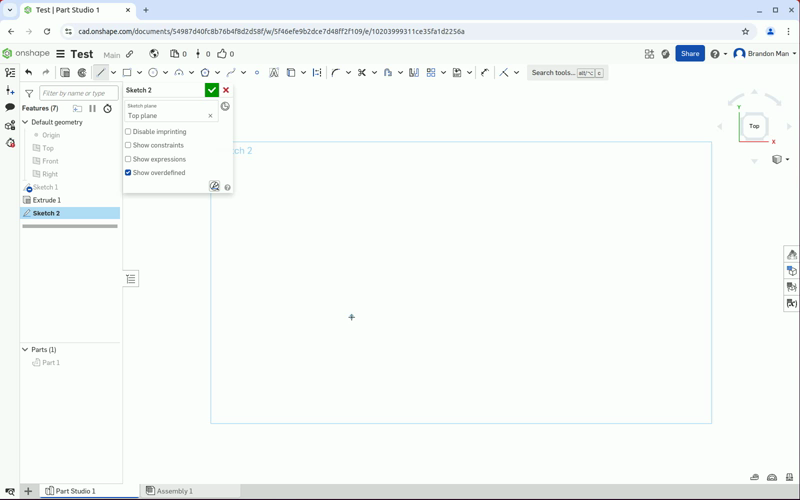
key_down(shift)
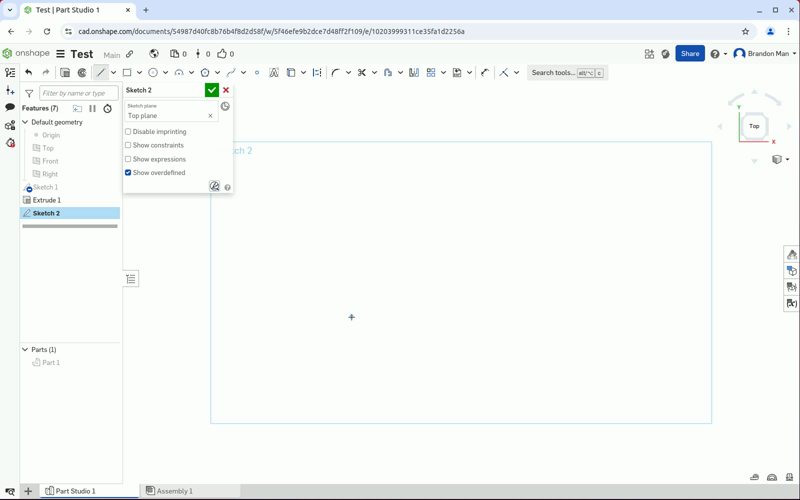
mouse_move(572, 316)
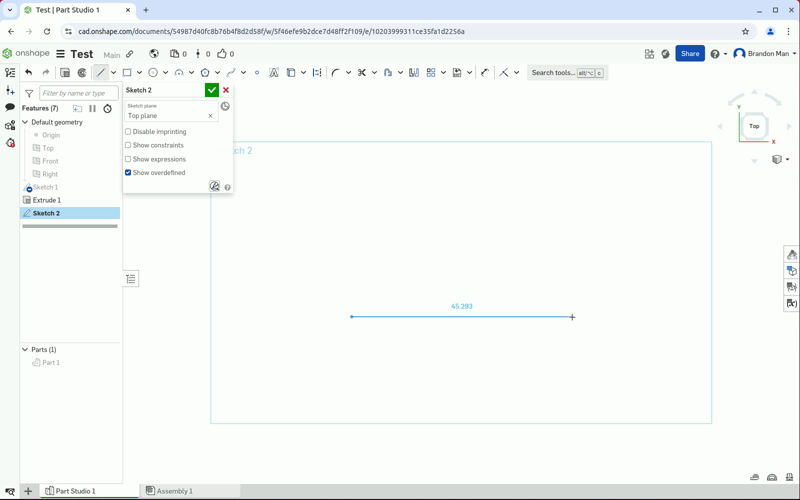
click(572, 316)
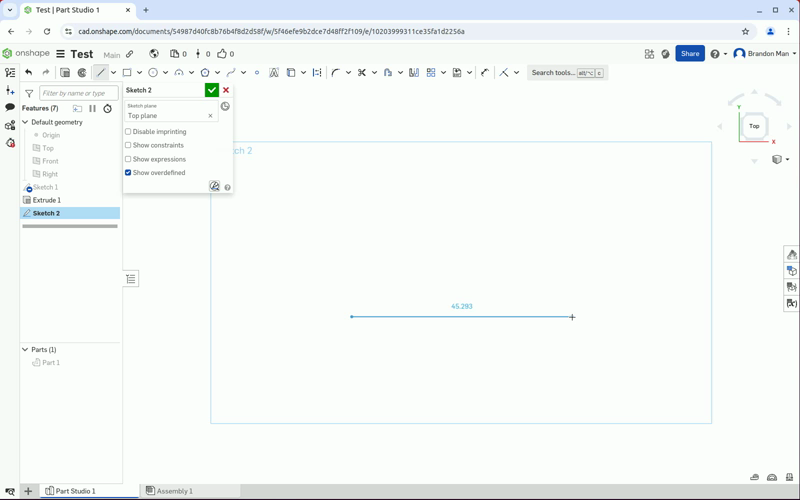
key_up(shift)
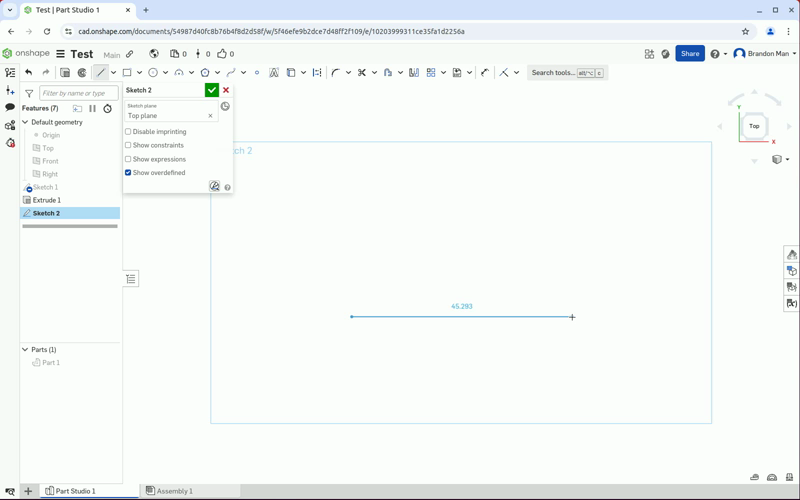
key_down(shift)
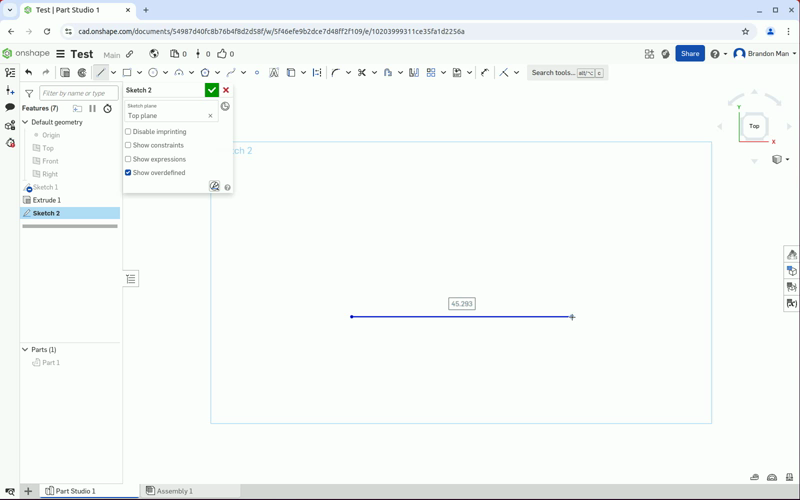
mouse_move(572, 189)
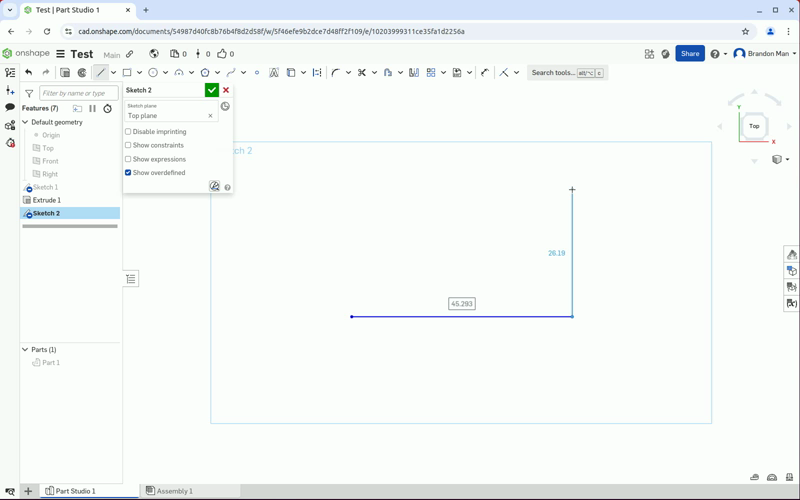
click(572, 189)
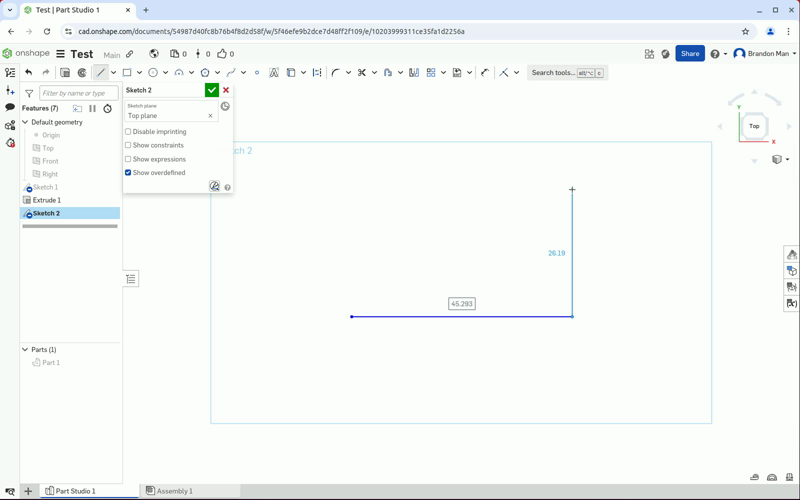
key_up(shift)
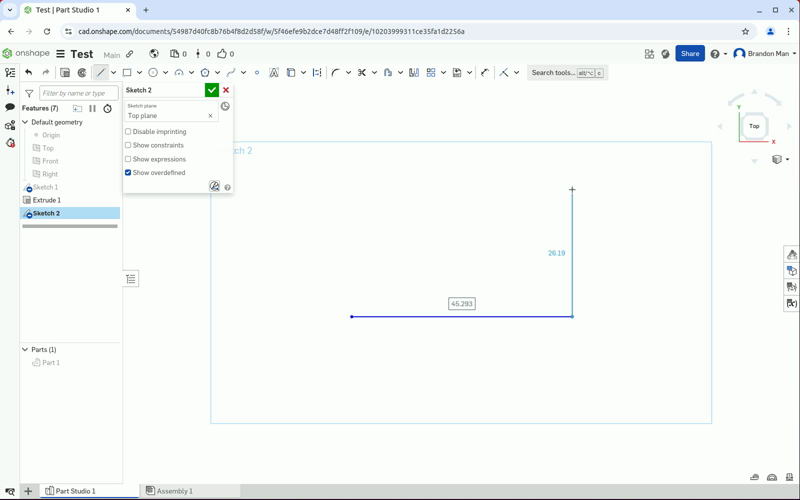
key_down(shift)
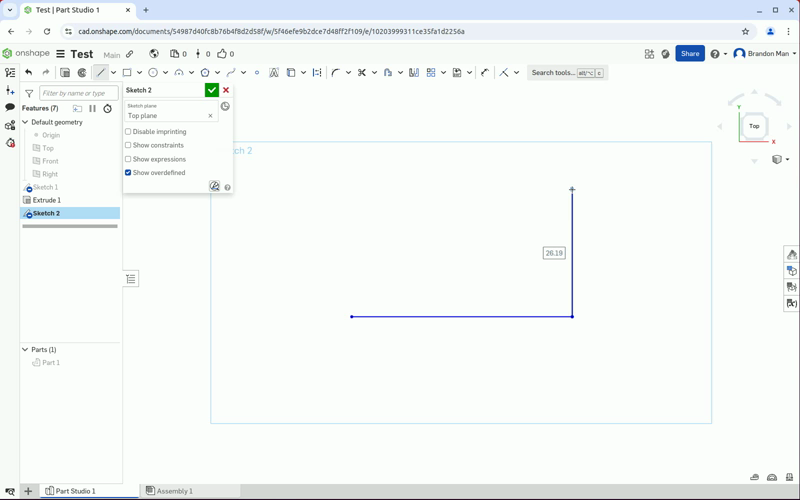
mouse_move(351, 189)
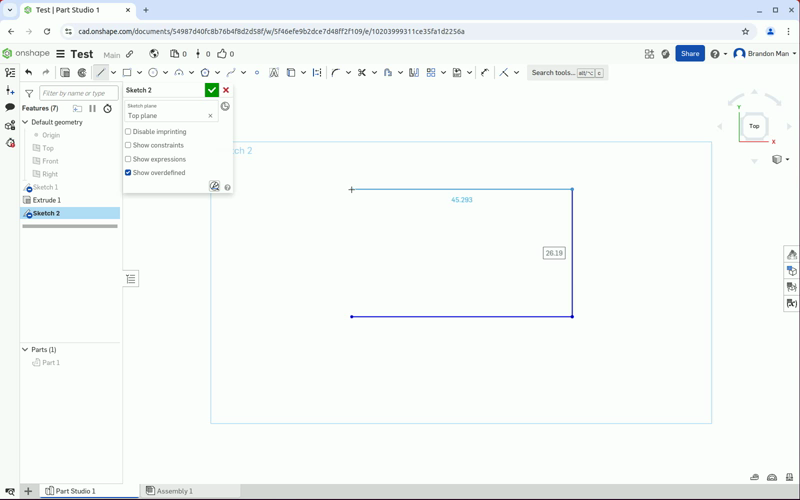
click(351, 189)
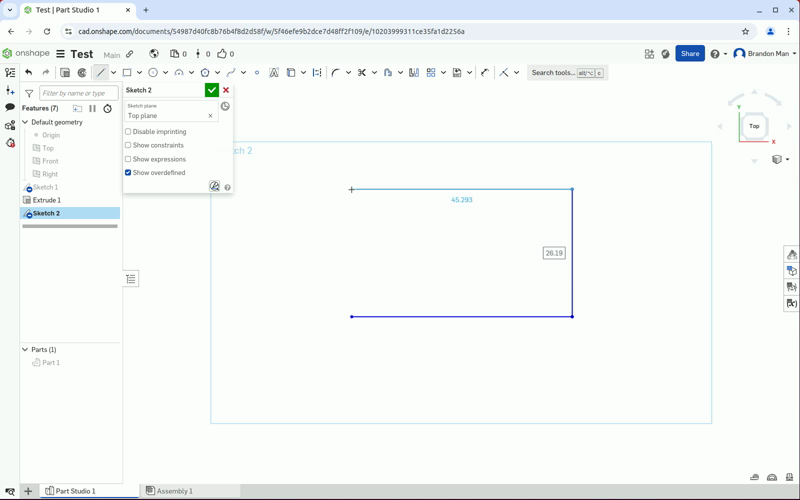
key_up(shift)
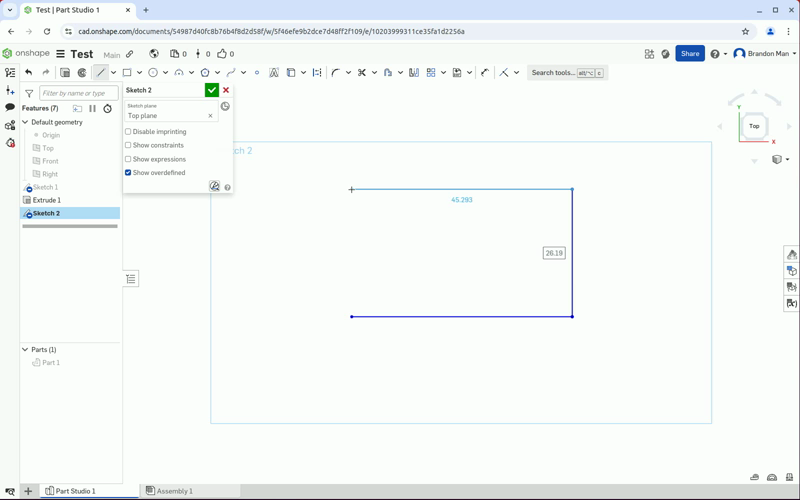
key_down(shift)
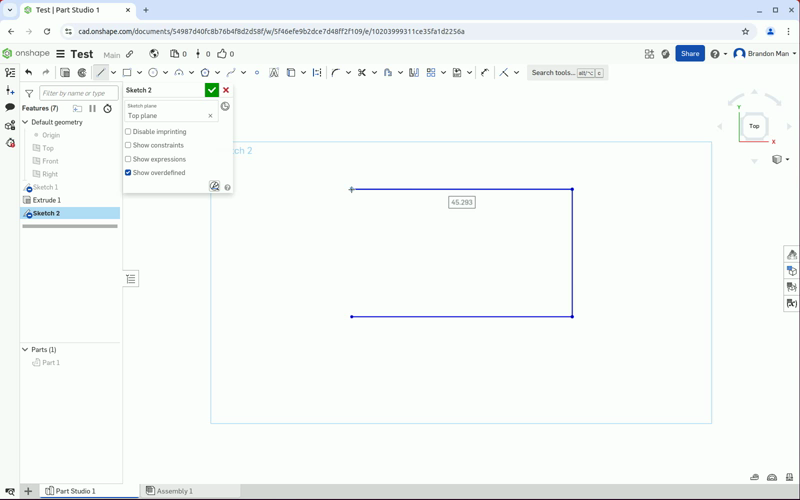
mouse_move(351, 316)
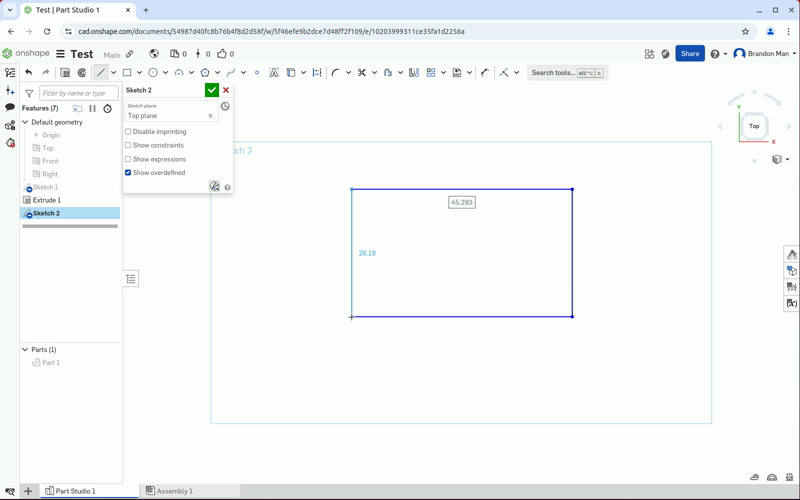
key_up(shift)
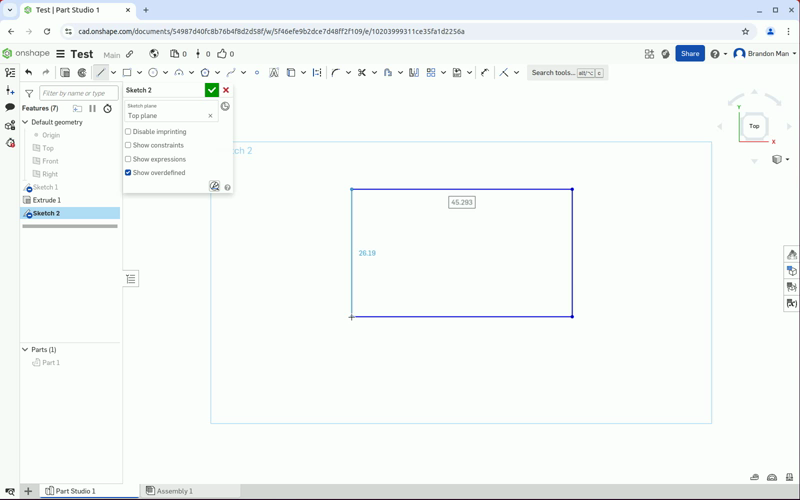
click(351, 316)
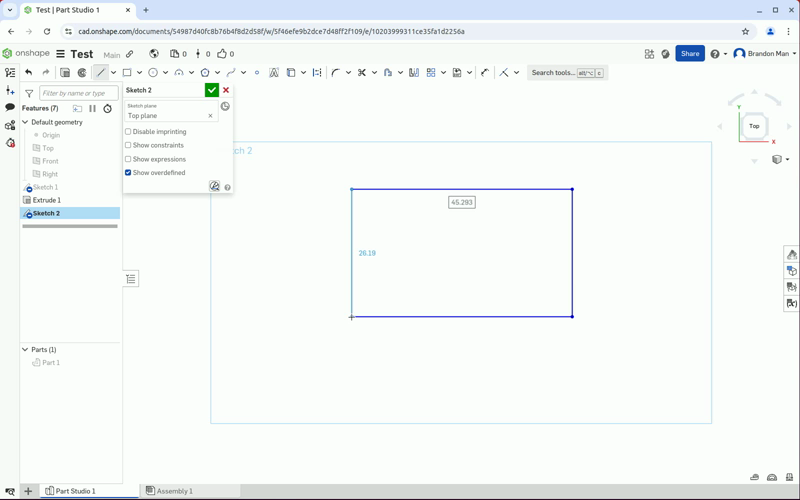
key(esc)
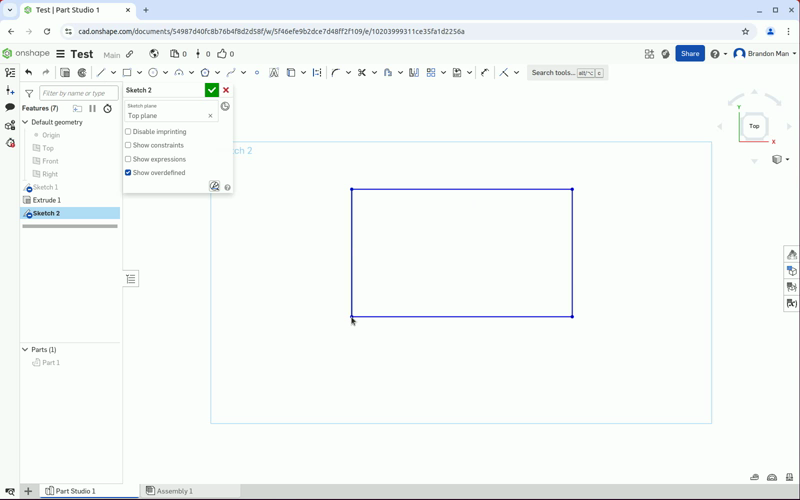
mouse_move(406, 258)
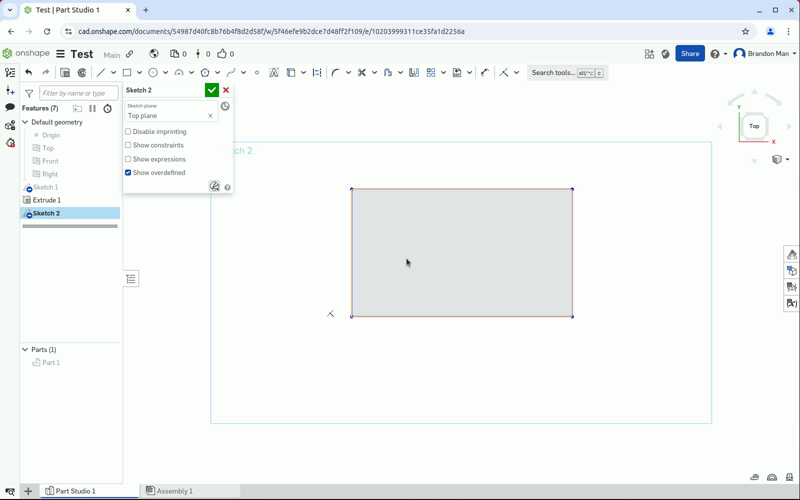
click(406, 258)
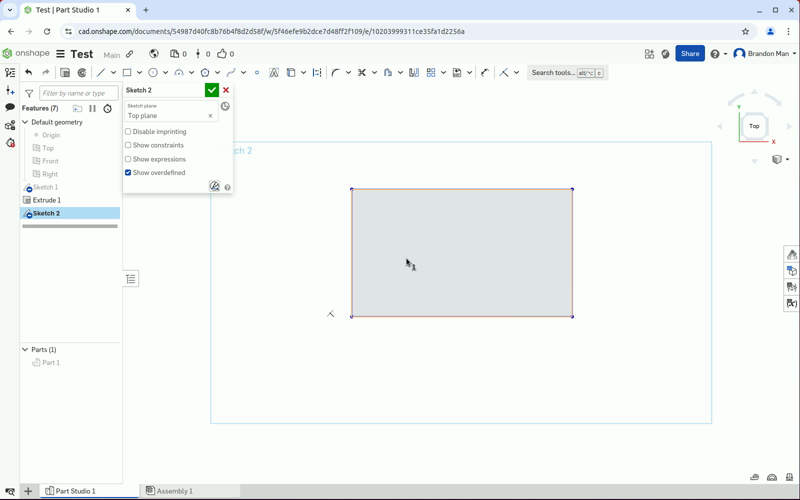
mouse_move(73, 352)
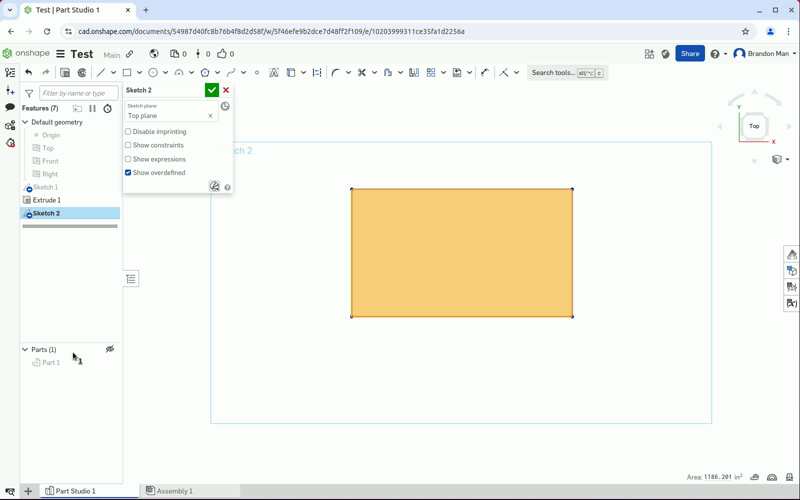
key(shift+y)
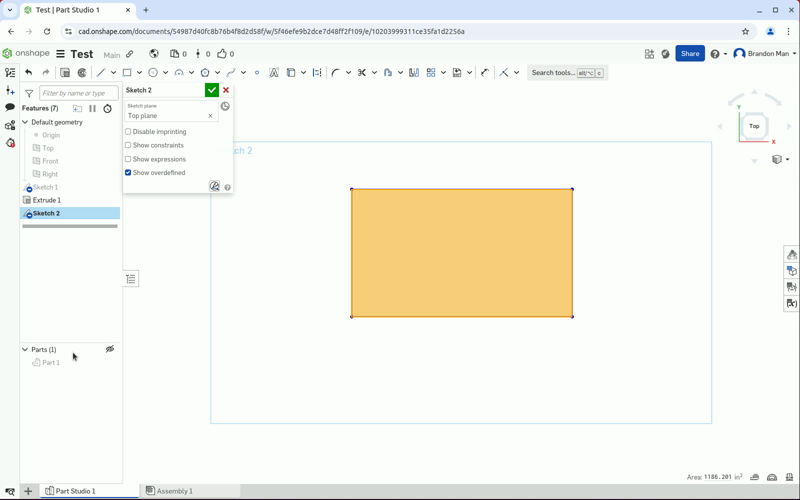
key(shift+e)
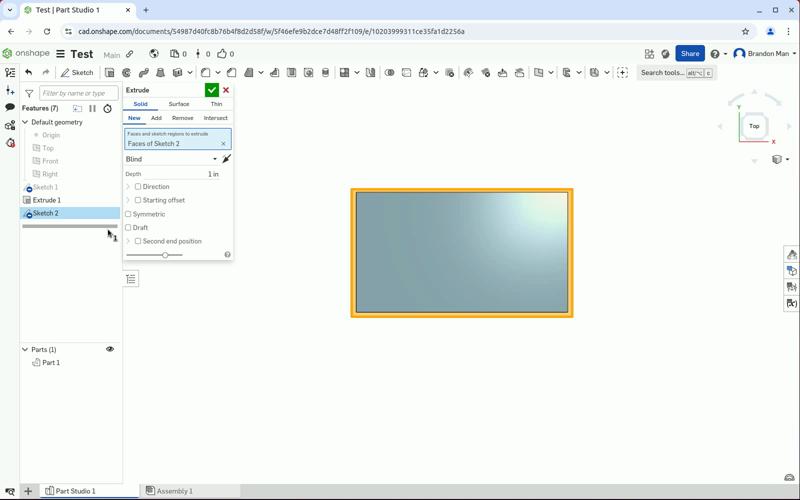
mouse_move(143, 106)
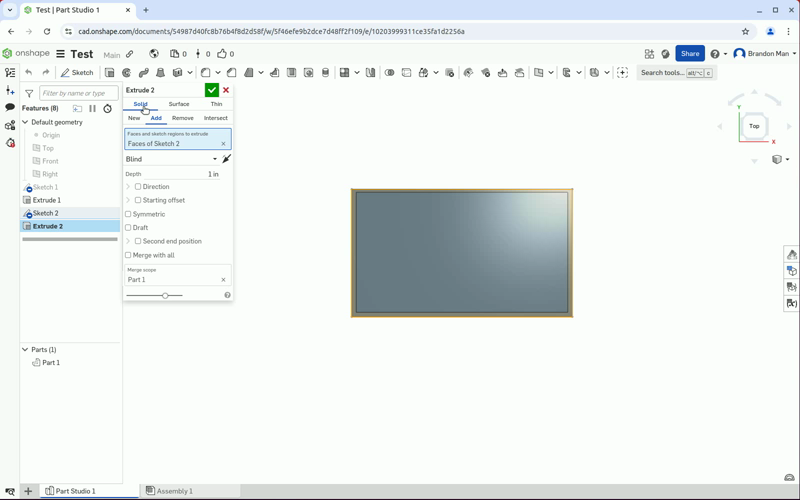
click(143, 106)
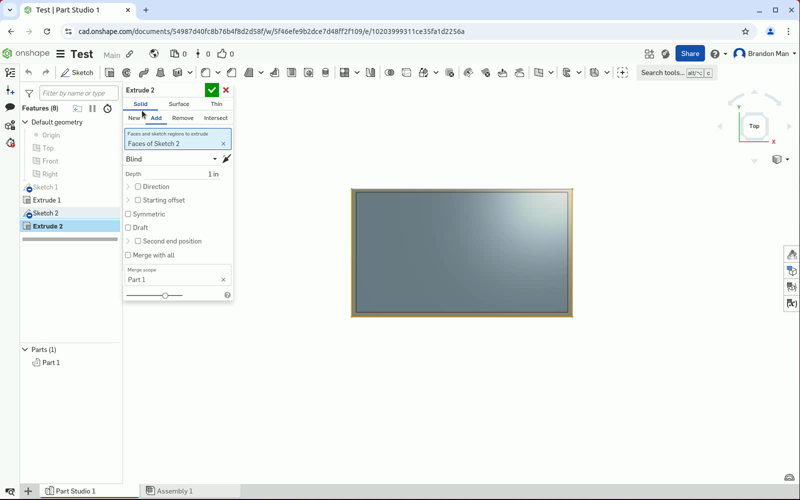
mouse_move(137, 120)
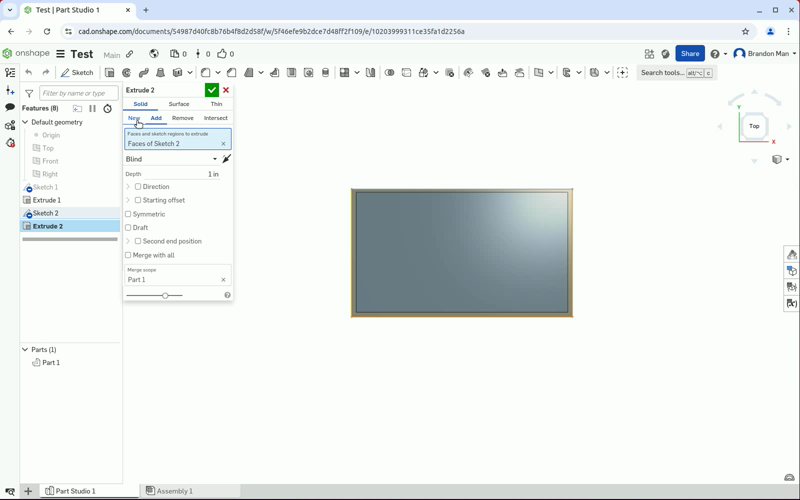
click(137, 120)
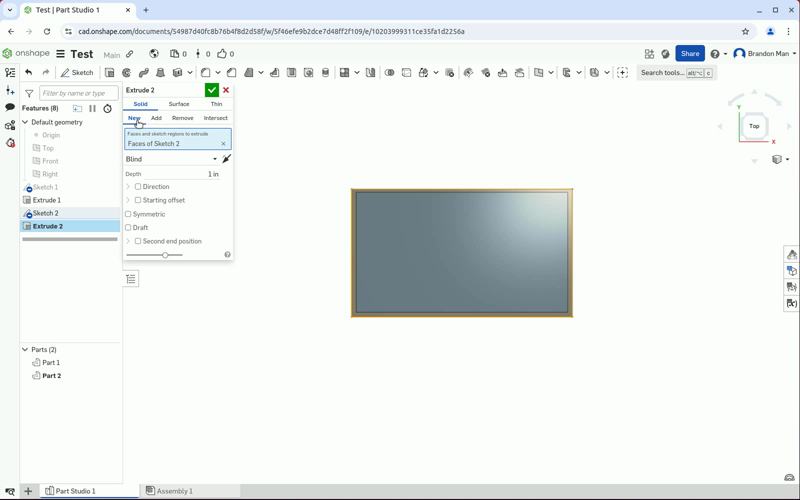
key(tab, 4)
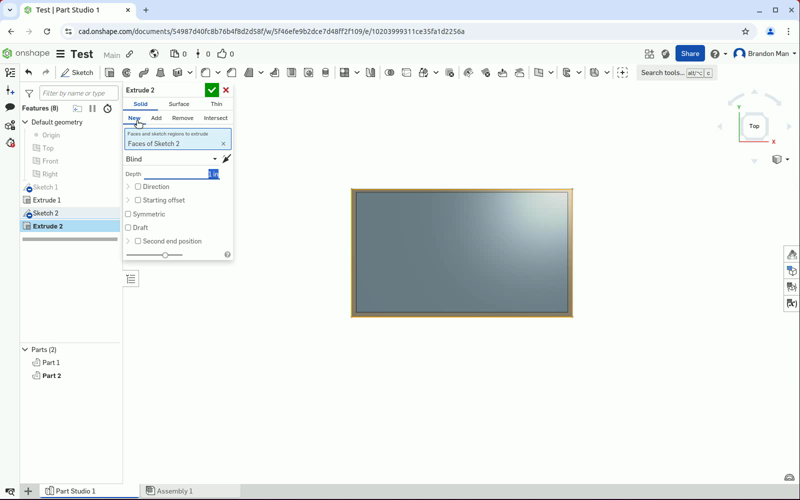
text(1.444)
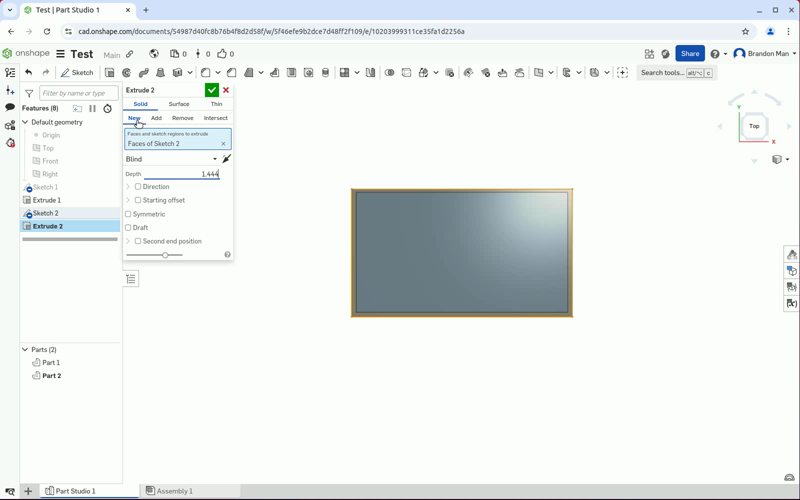
key(enter)
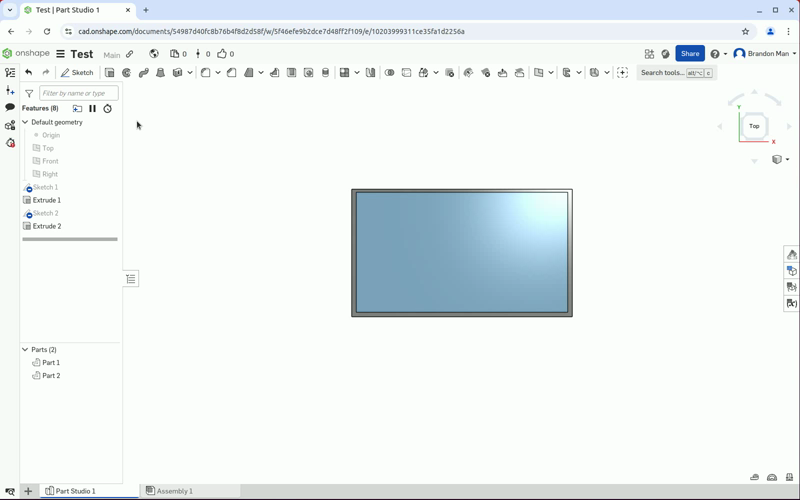
key(shift+h)
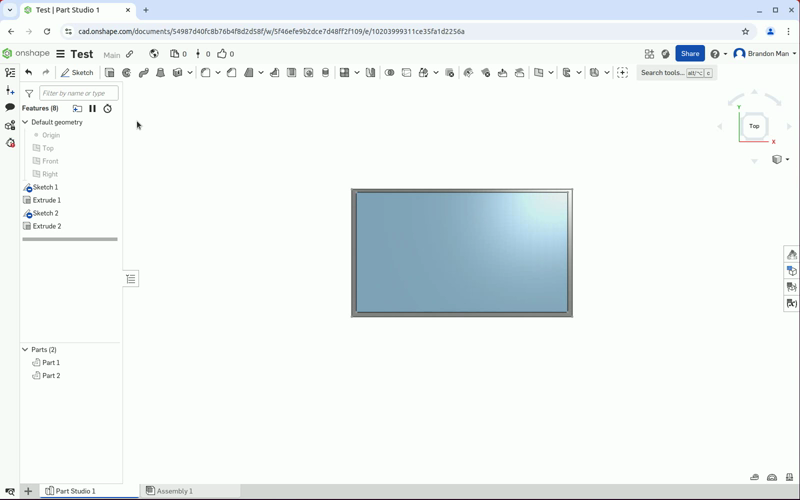
key(shift+h)
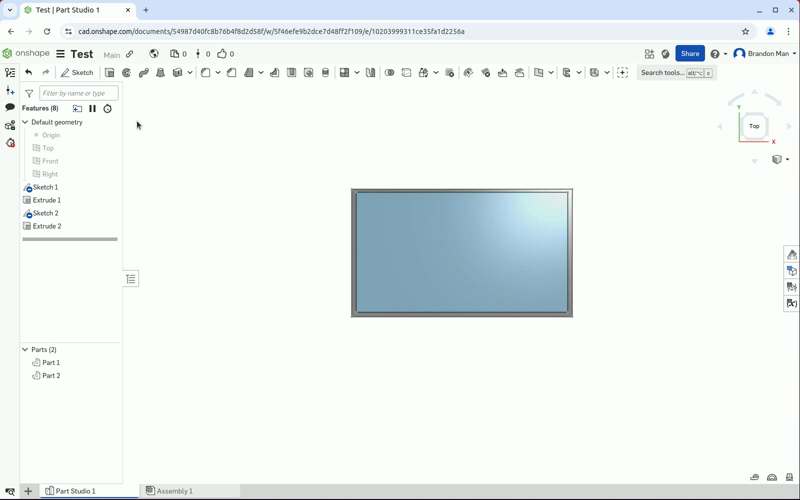
key(shift+7)
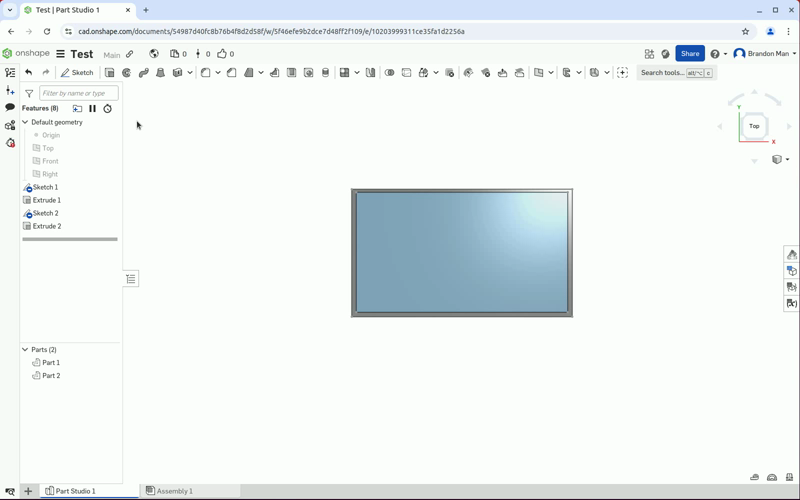
key(up, 3)
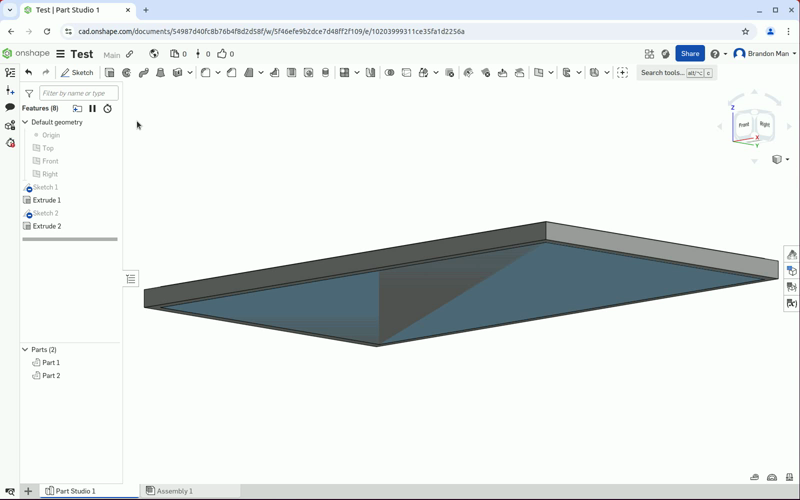
key(left, 3)
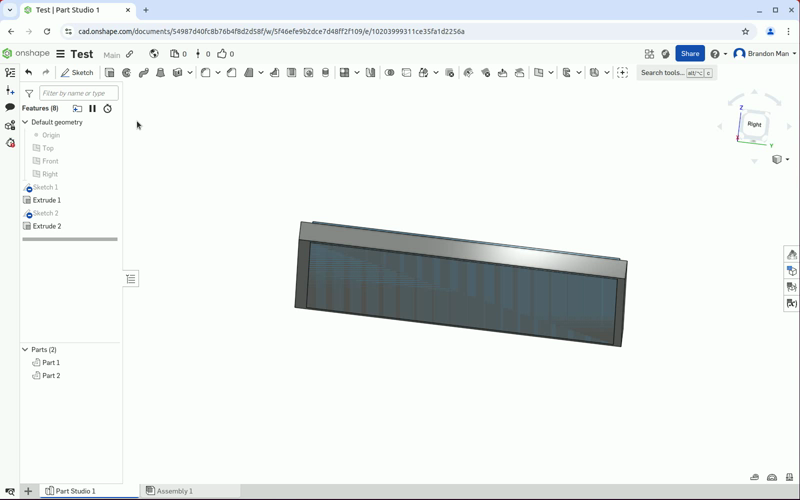
key(right, 3)
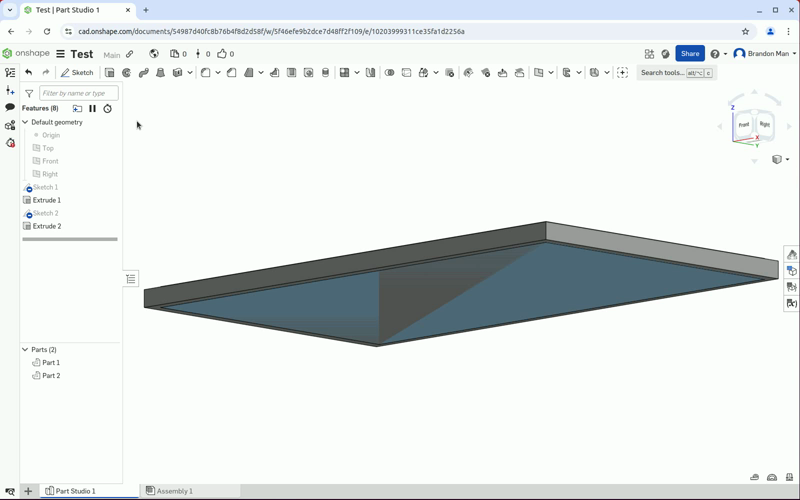
key(down, 3)
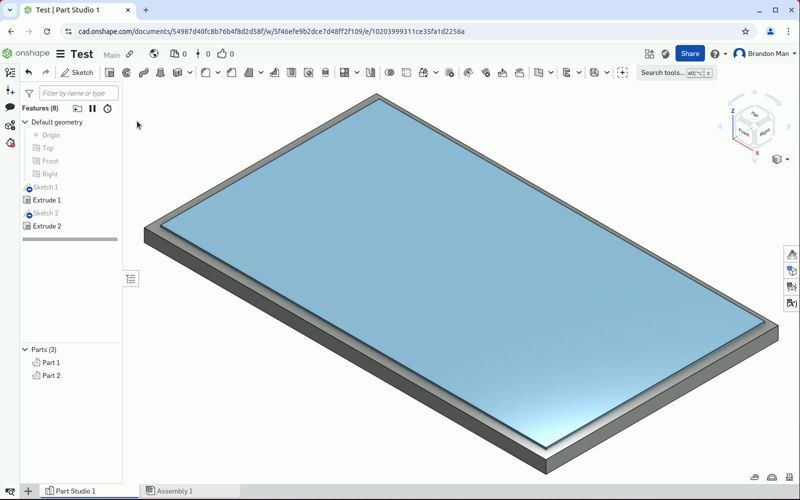
mouse_move(73, 189)
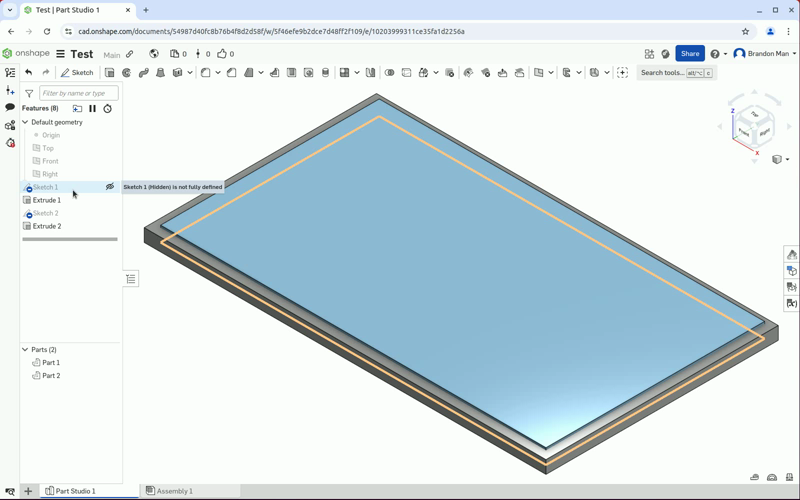
click(73, 189)